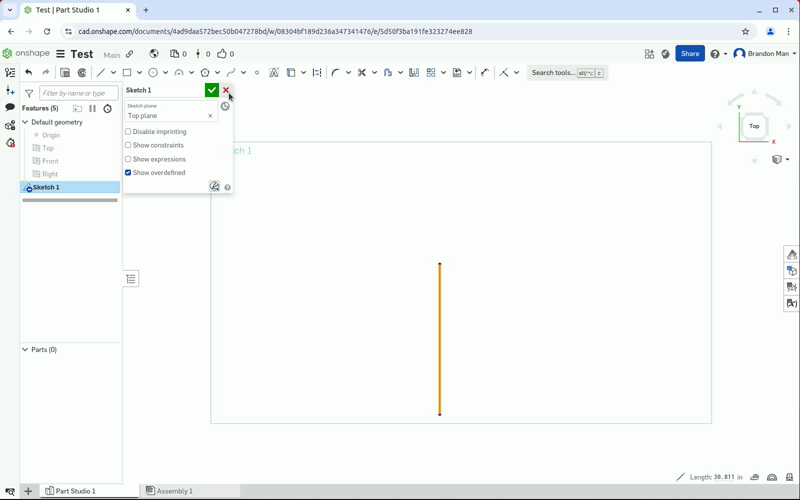
key(shift+h)
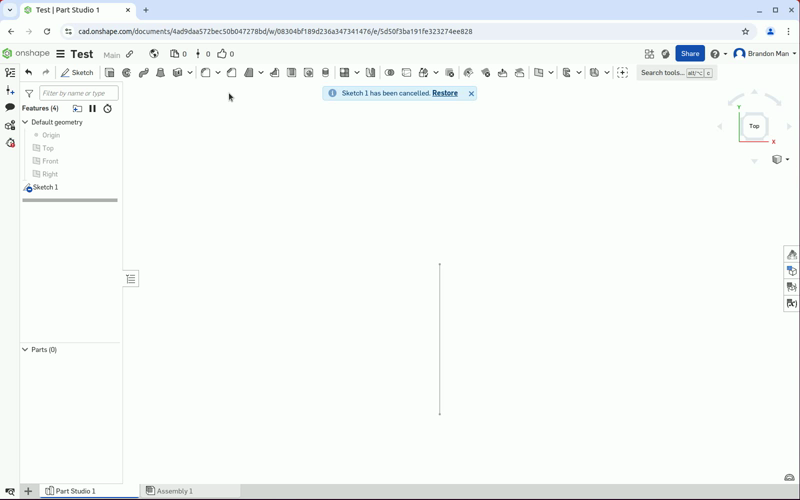
mouse_move(73, 352)
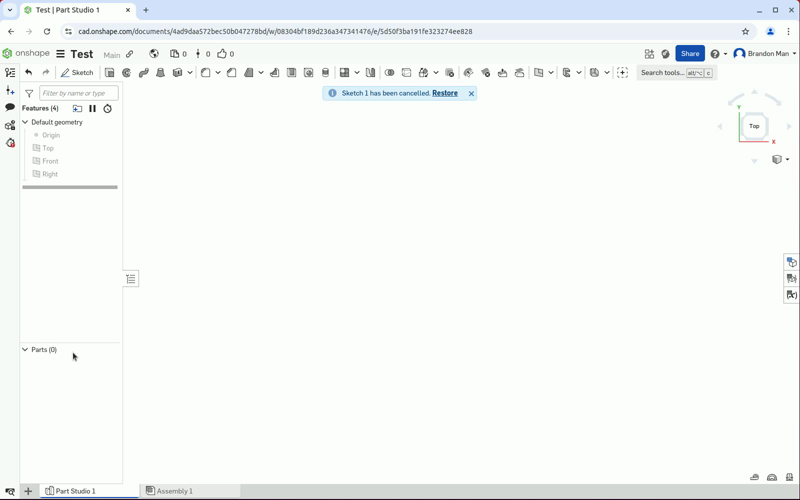
key(y)
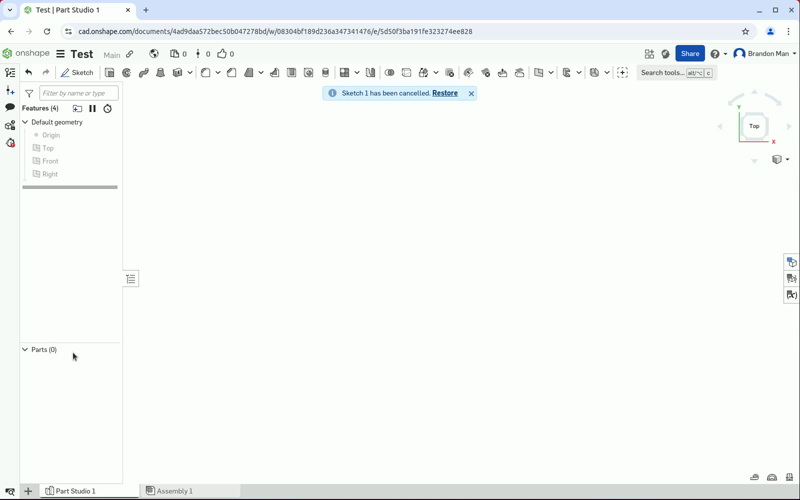
key(shift+p)
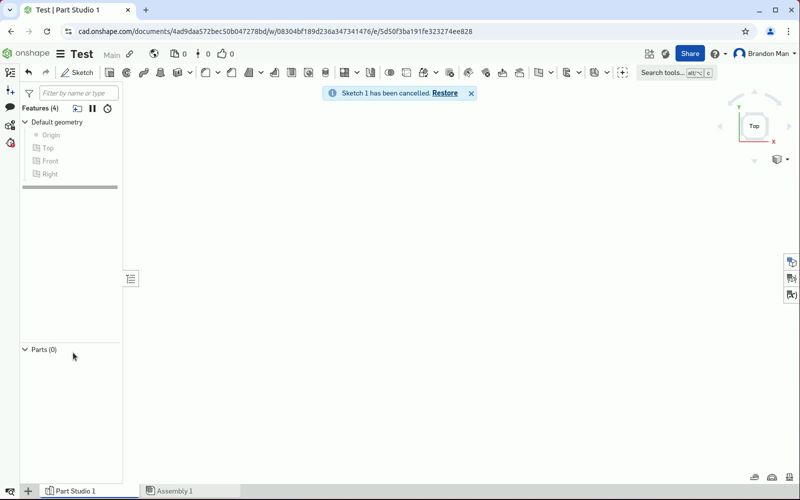
key(space)
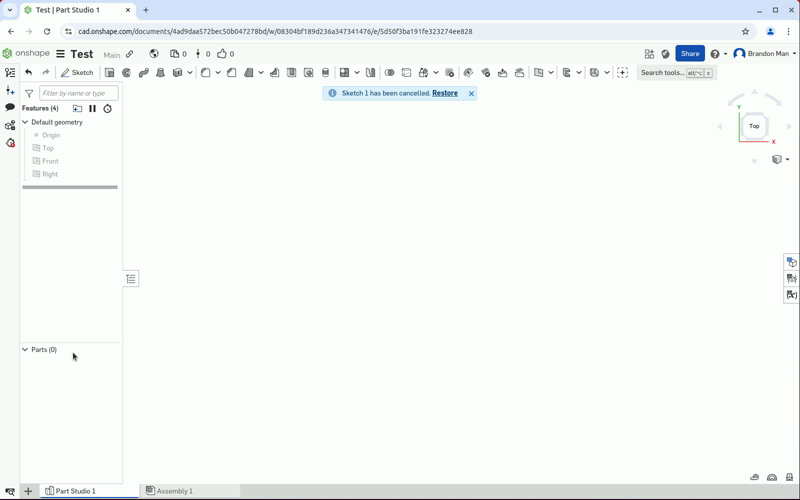
key_down(shift)
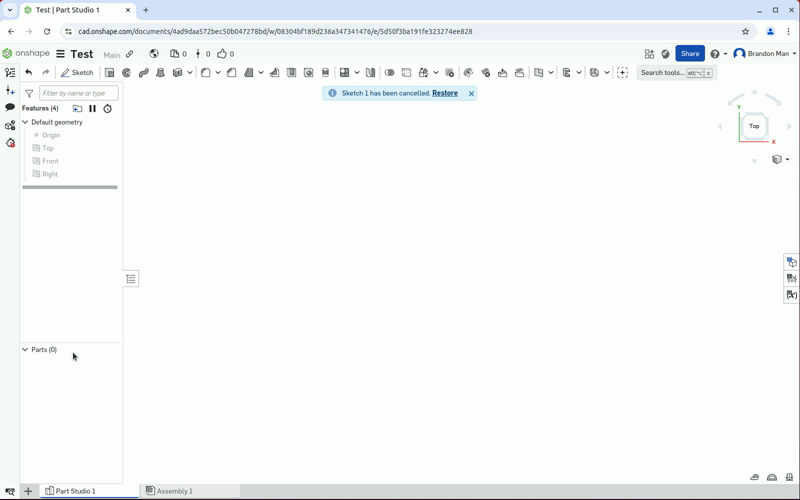
key(up)
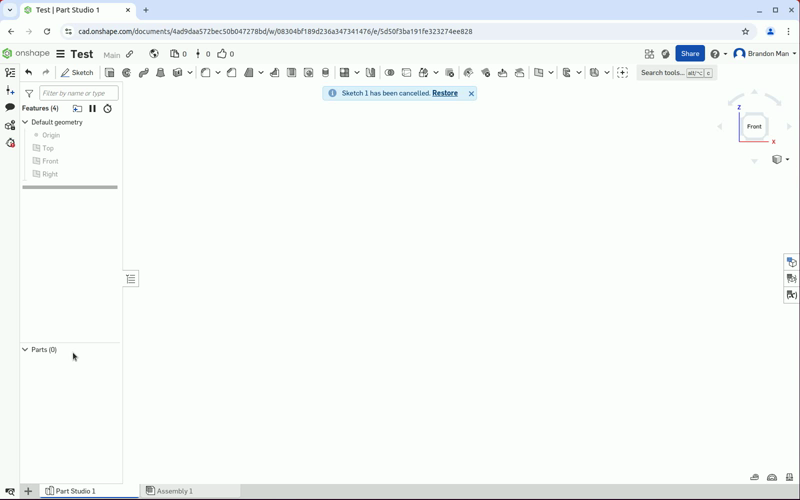
key_up(shift)
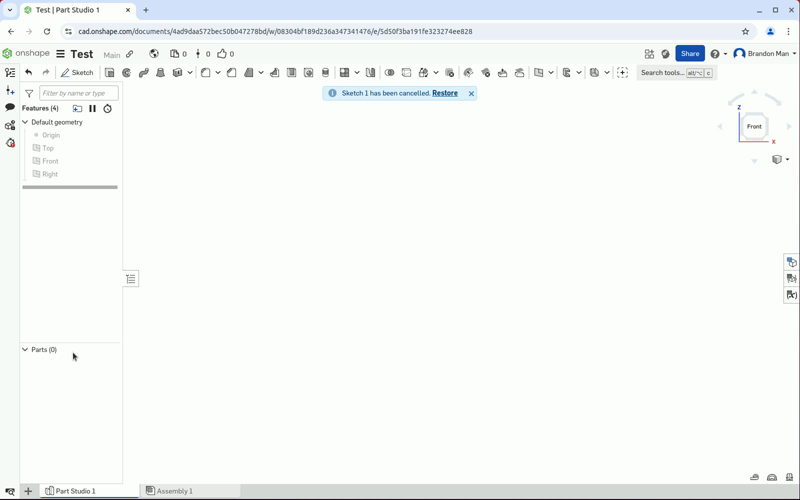
mouse_move(73, 352)
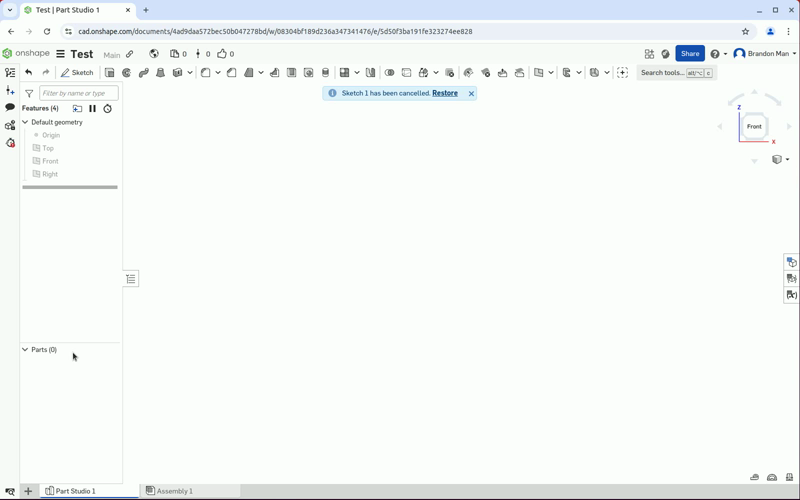
key(shift+y)
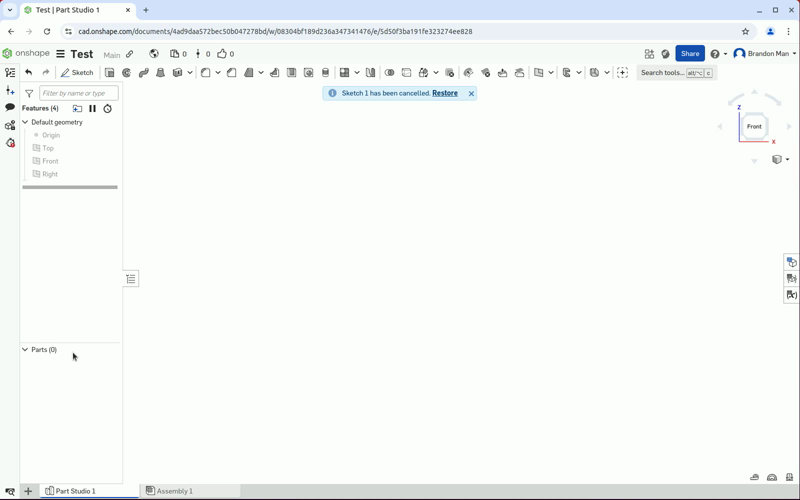
key(shift+s)
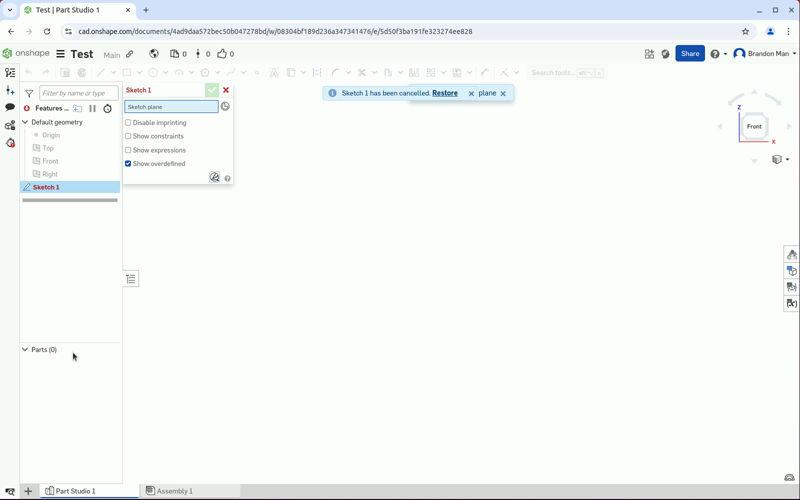
mouse_move(73, 163)
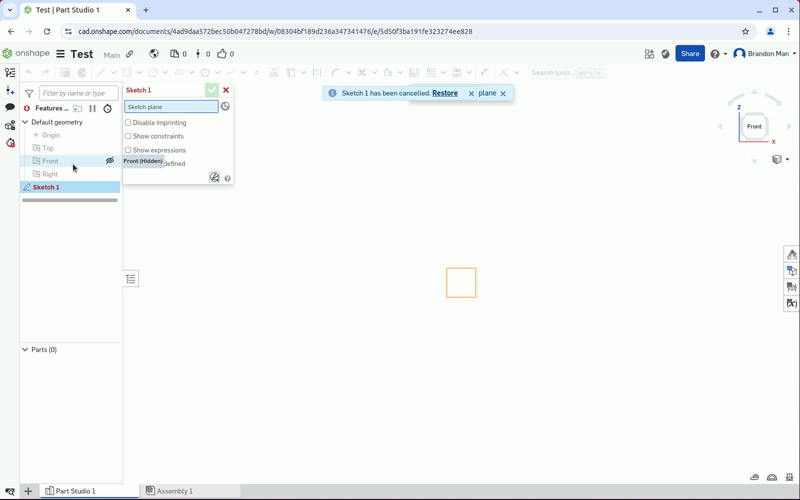
click(73, 163)
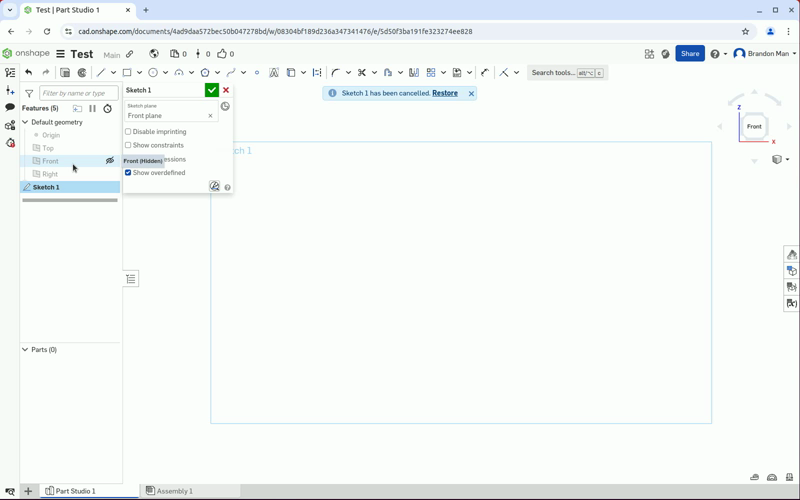
mouse_move(73, 352)
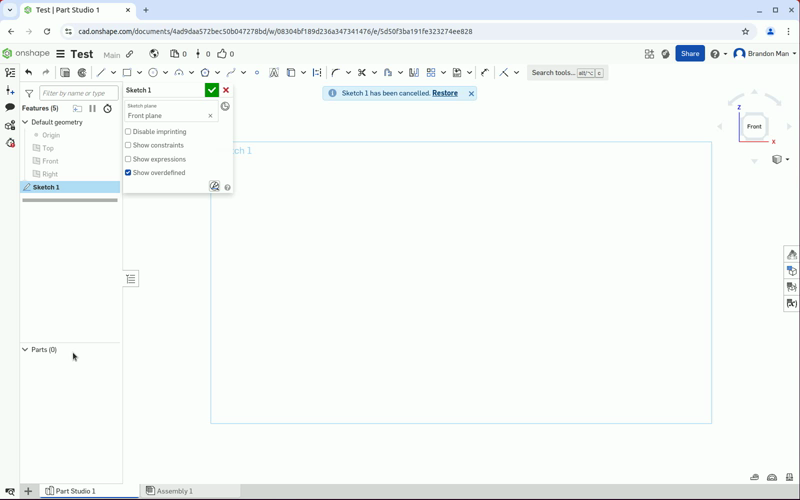
key(y)
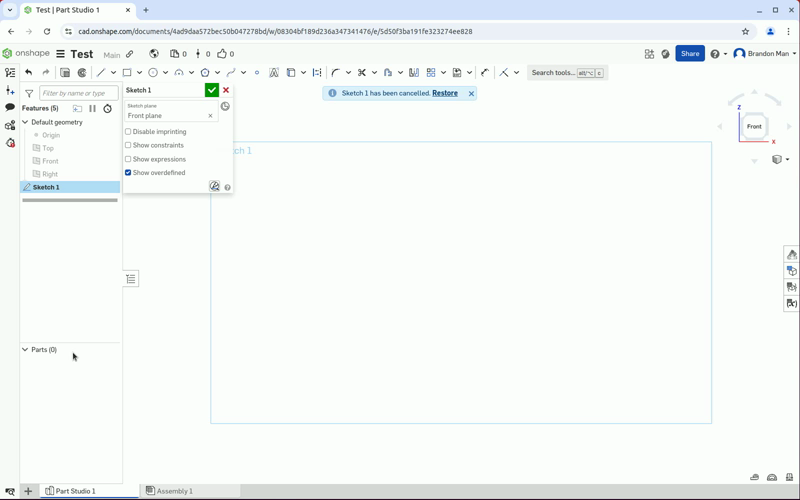
key(l)
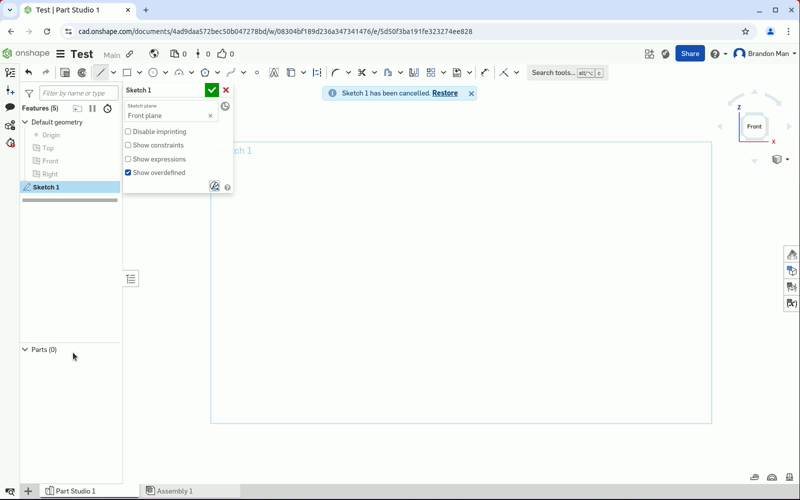
key_down(shift)
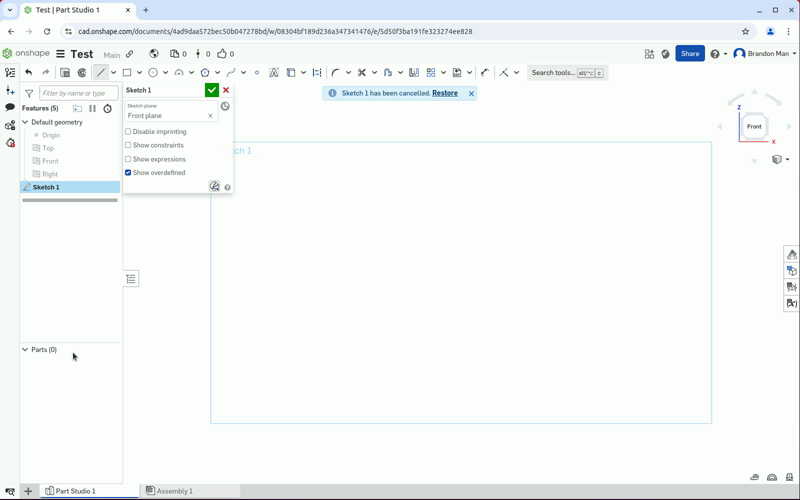
mouse_move(348, 282)
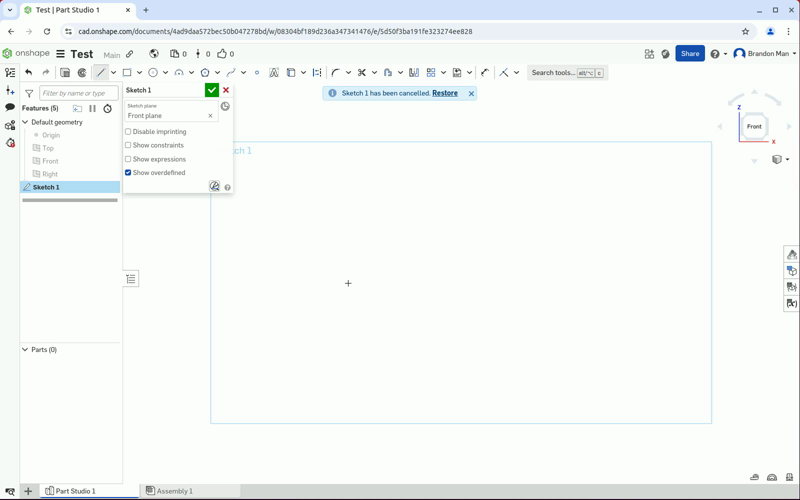
click(348, 282)
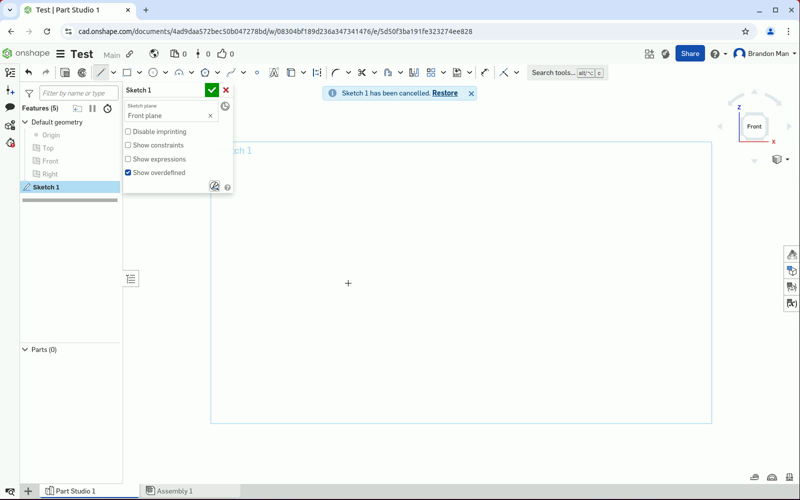
key_up(shift)
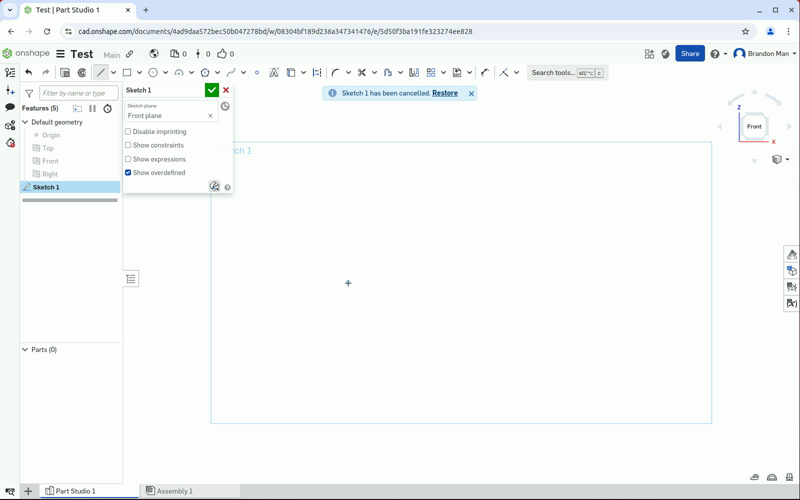
key_down(shift)
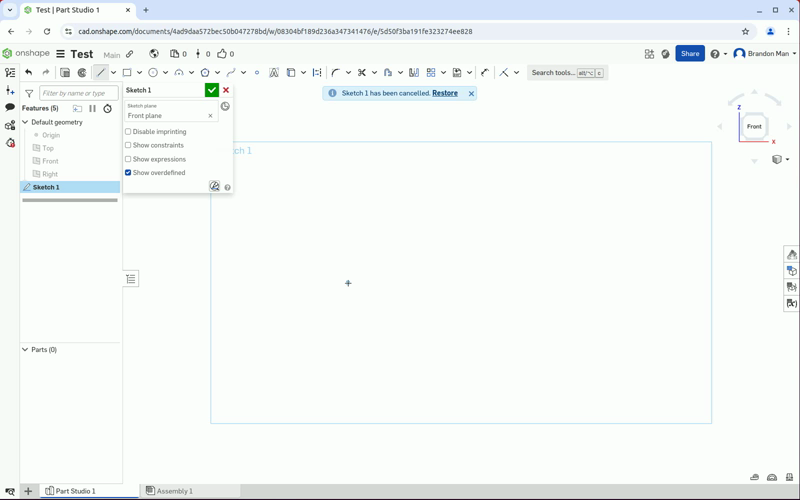
mouse_move(572, 282)
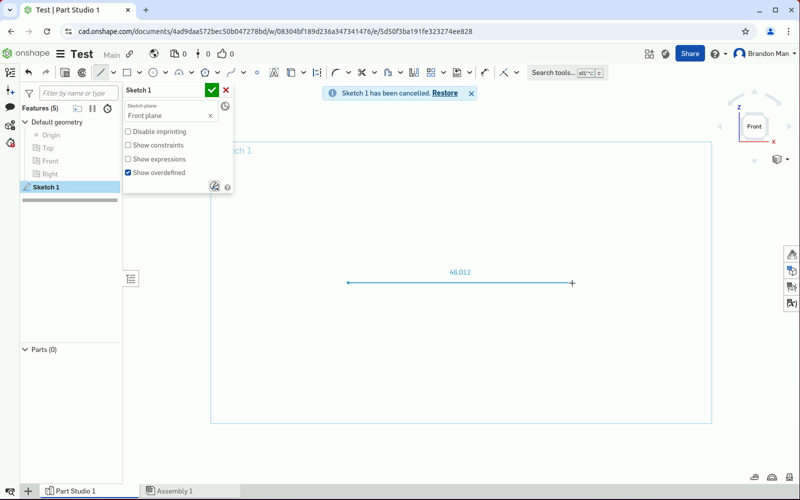
click(572, 282)
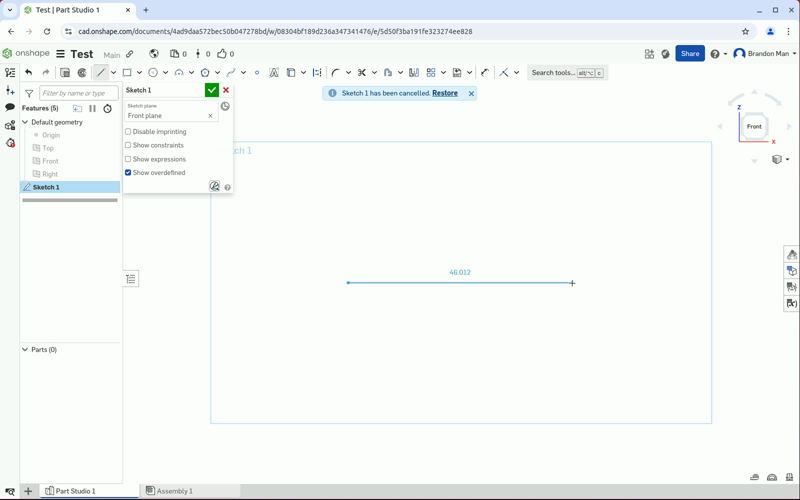
key_up(shift)
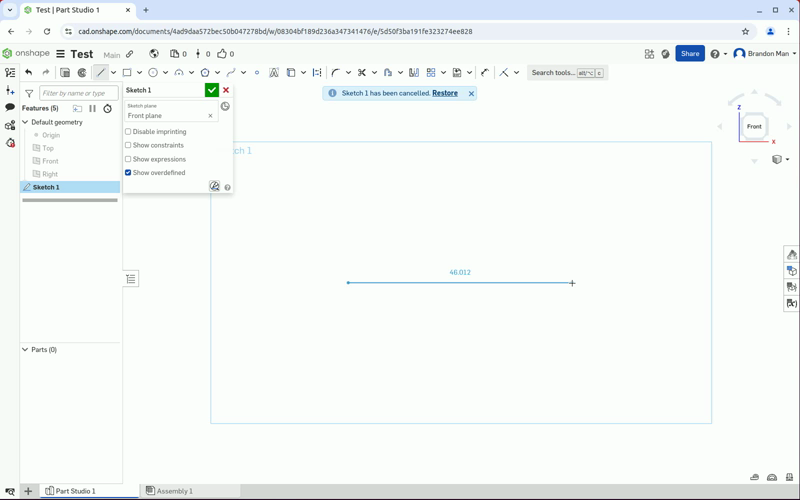
key_down(shift)
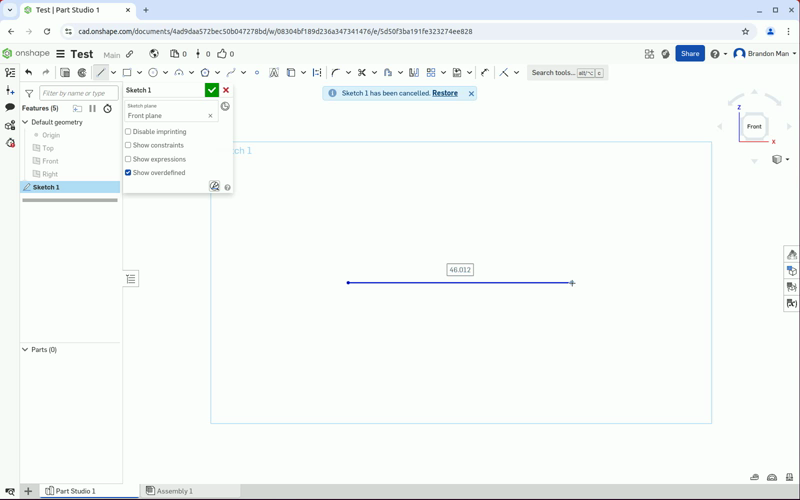
mouse_move(589, 282)
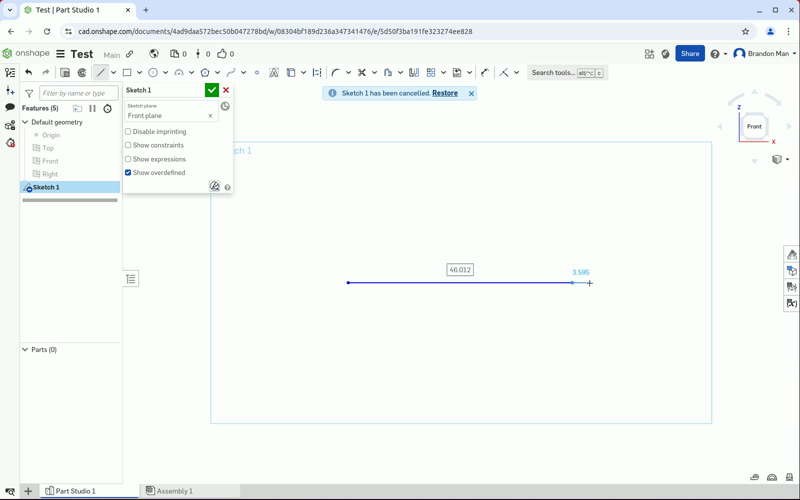
mouse_move(543, 254)
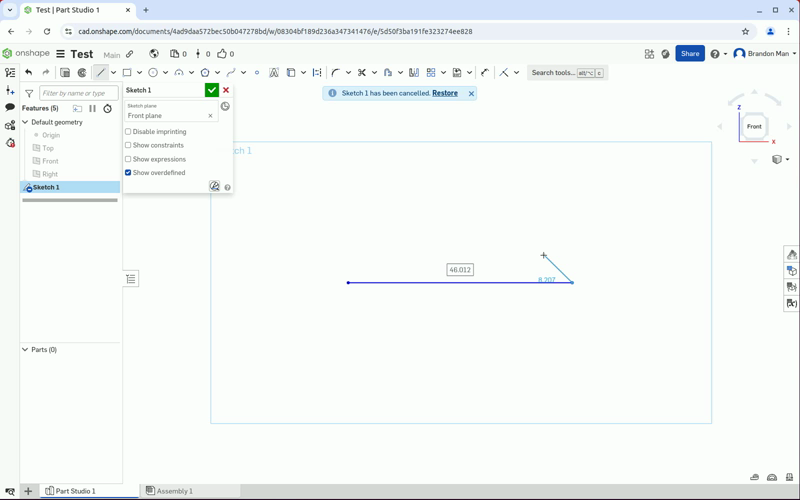
click(543, 254)
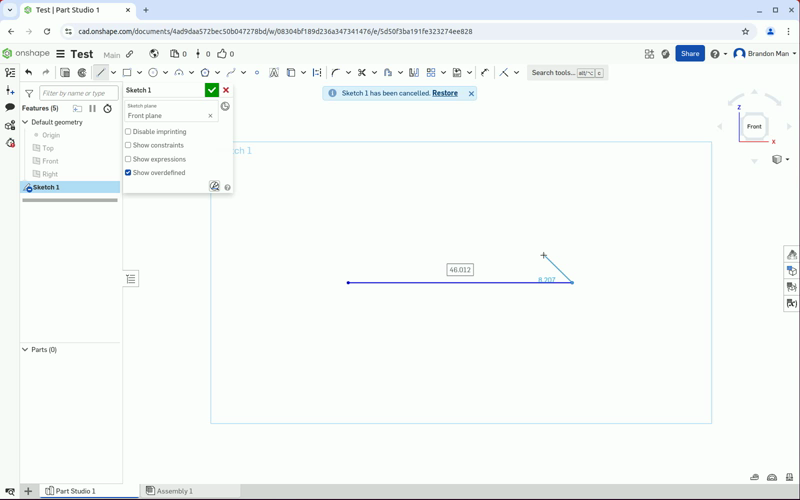
key_up(shift)
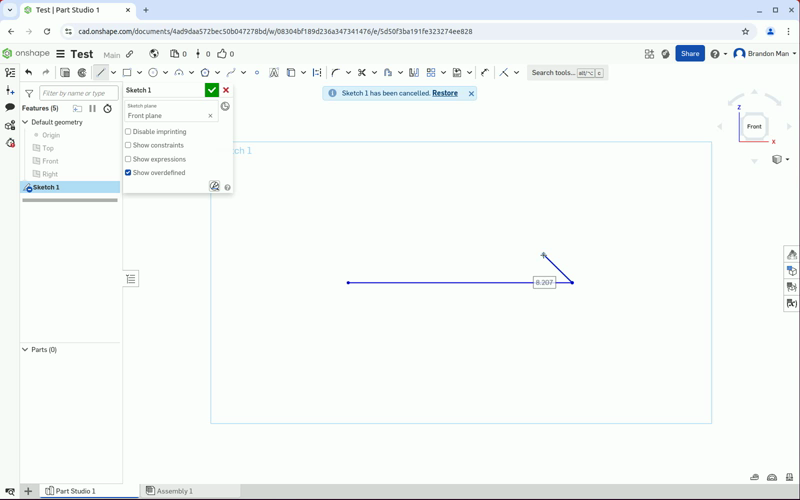
key_down(shift)
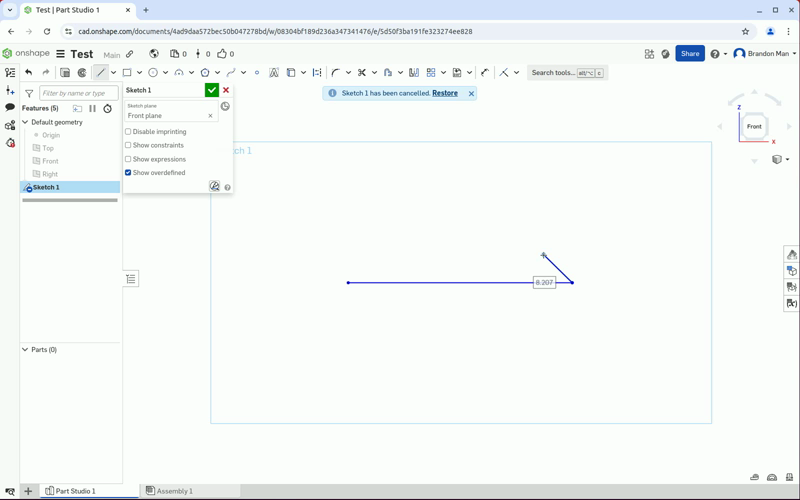
mouse_move(573, 254)
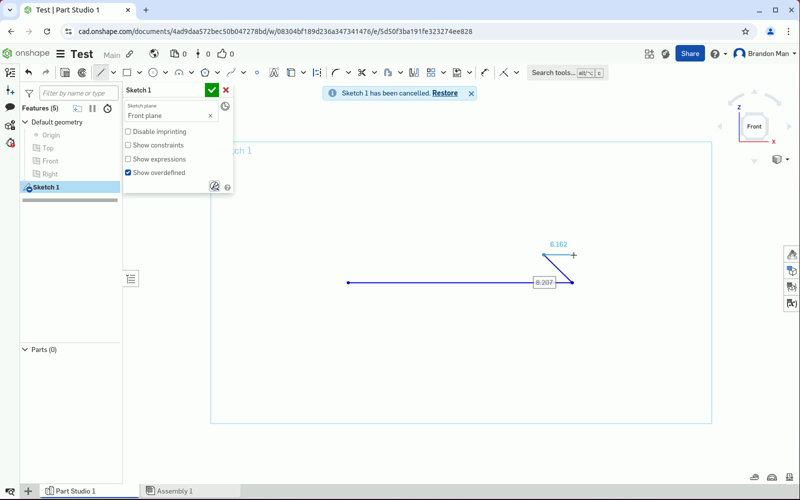
mouse_move(515, 254)
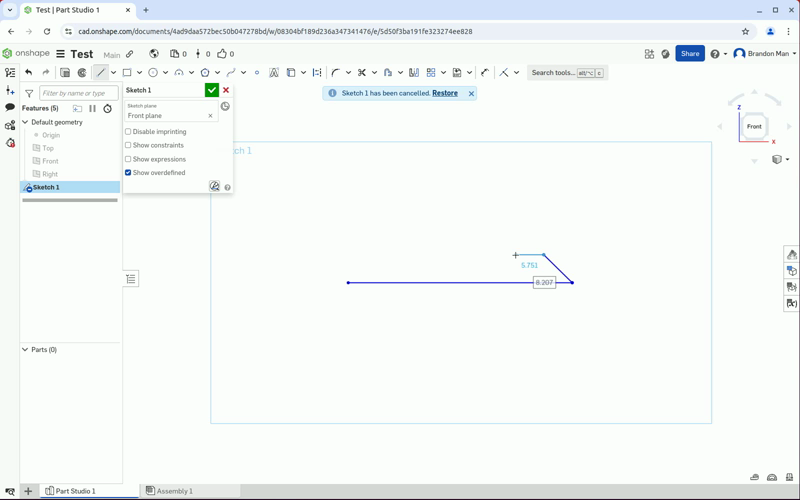
click(515, 254)
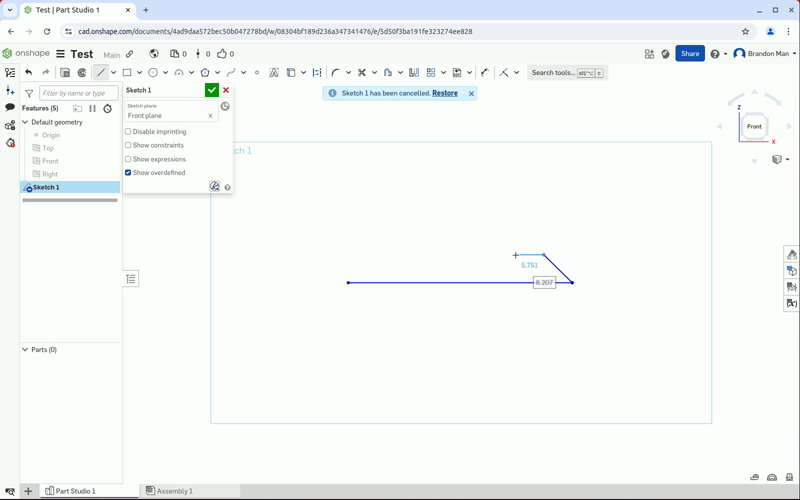
key_up(shift)
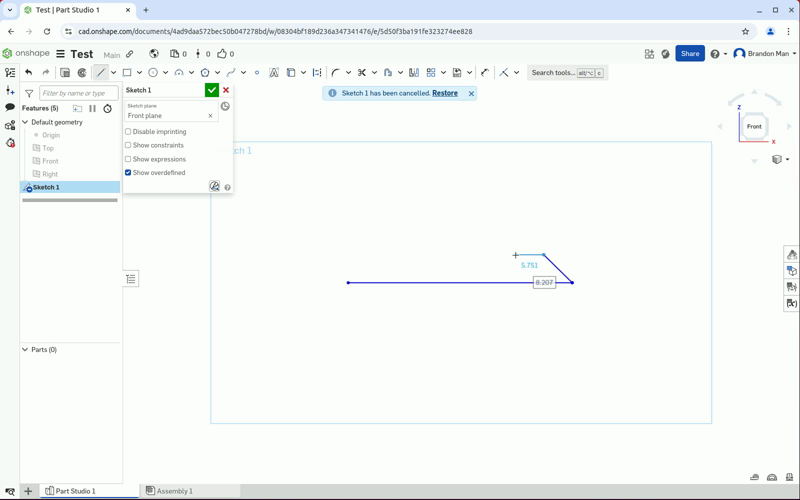
key_down(shift)
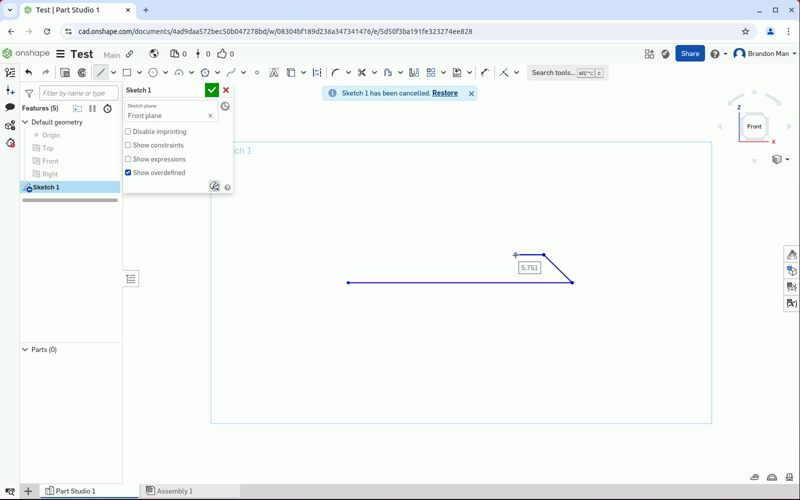
mouse_move(515, 169)
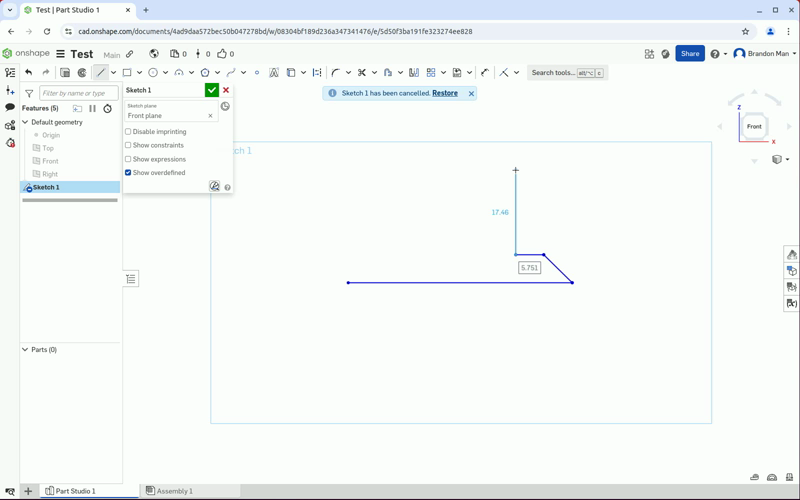
click(515, 169)
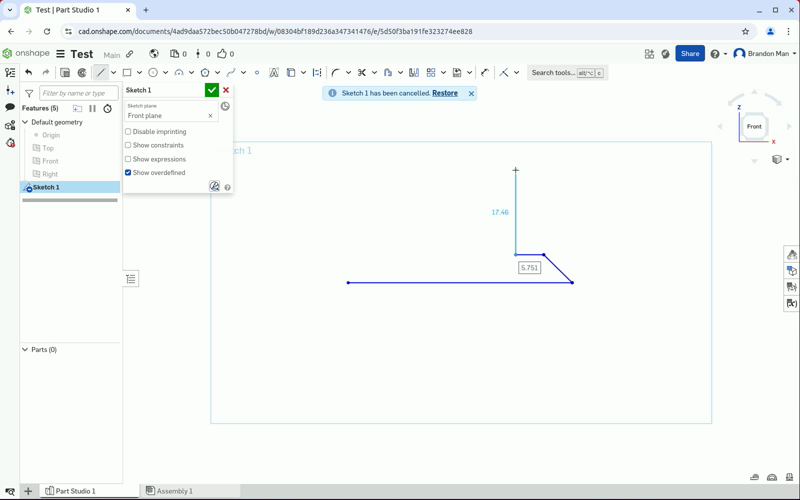
key_up(shift)
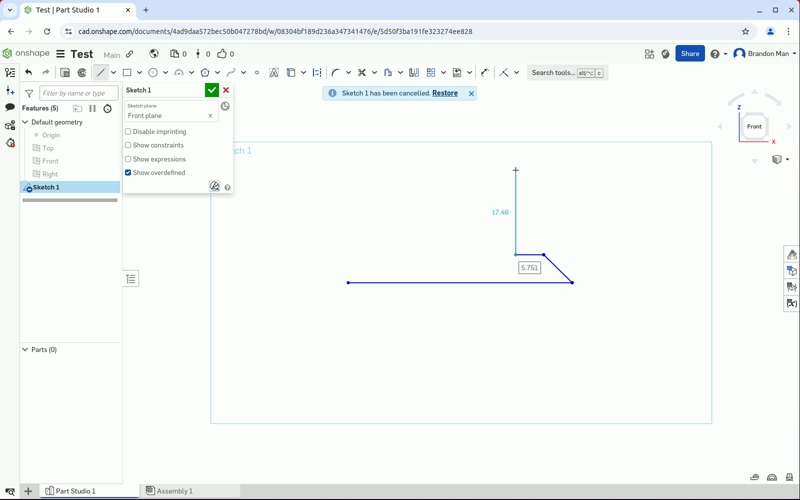
key_down(shift)
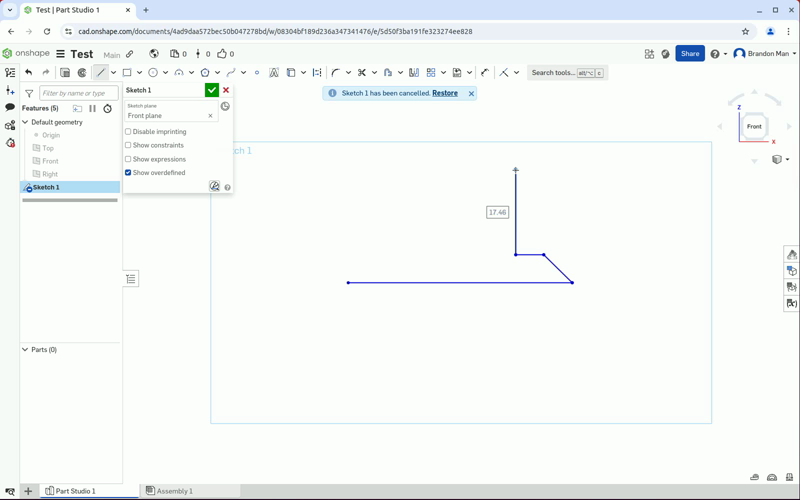
mouse_move(404, 169)
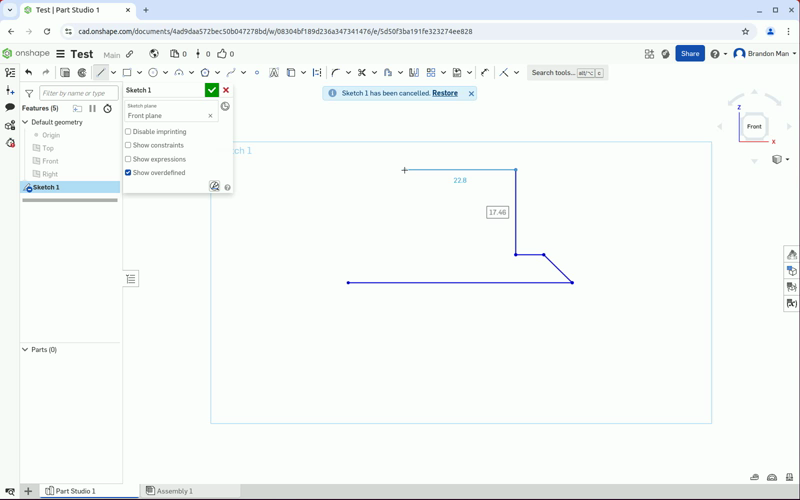
click(404, 169)
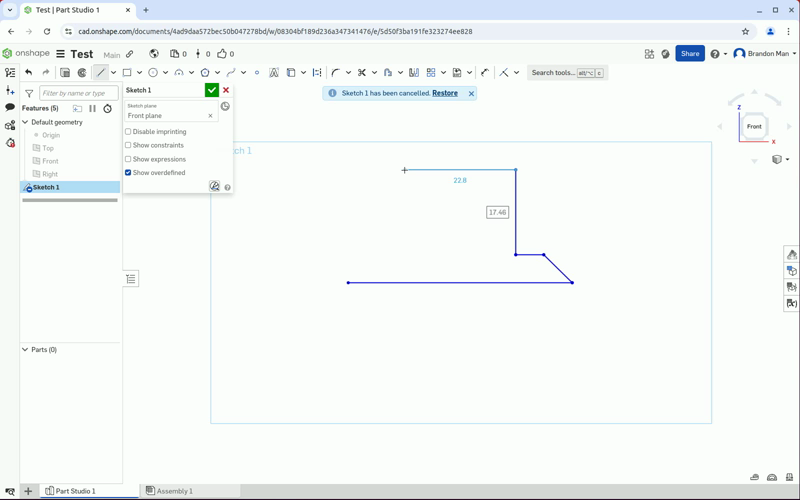
key_up(shift)
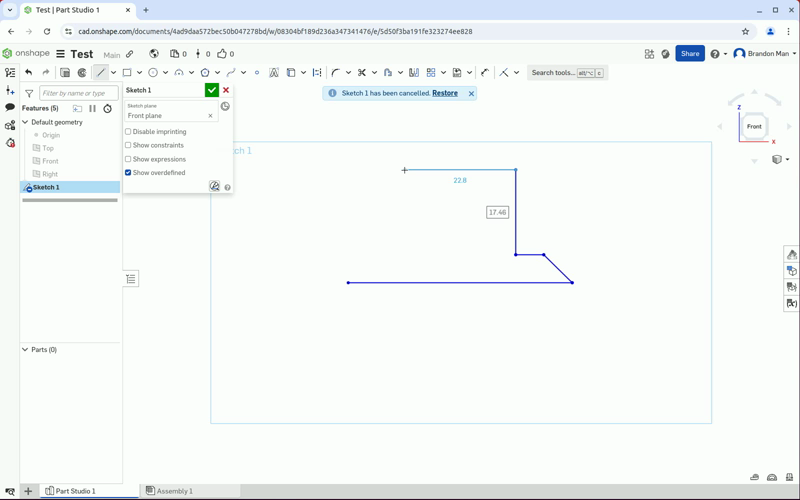
key_down(shift)
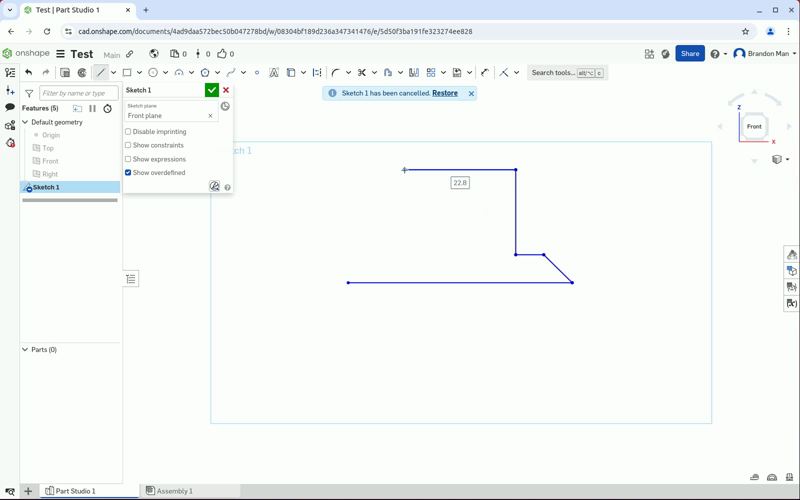
mouse_move(404, 254)
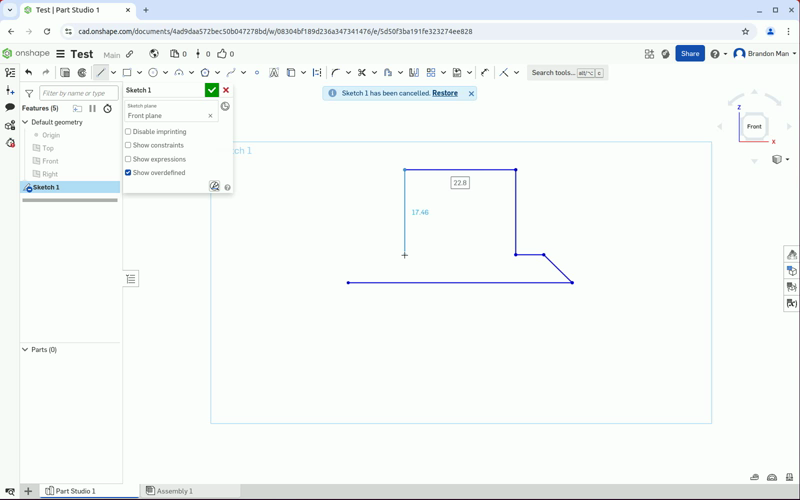
click(404, 254)
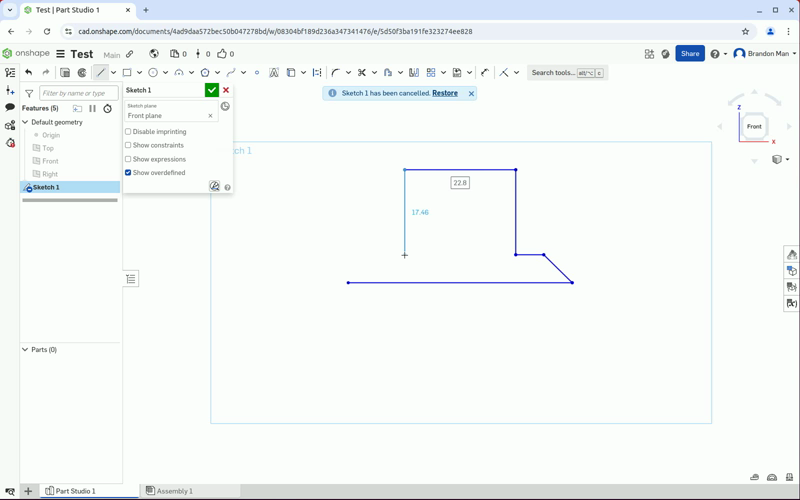
key_up(shift)
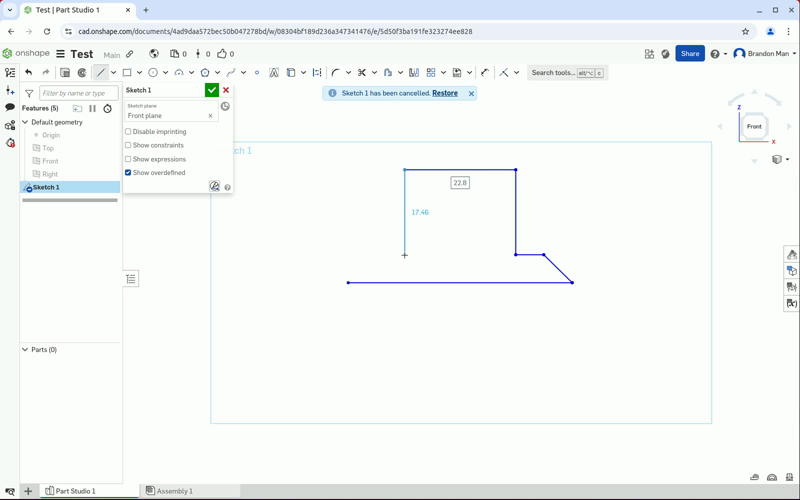
key_down(shift)
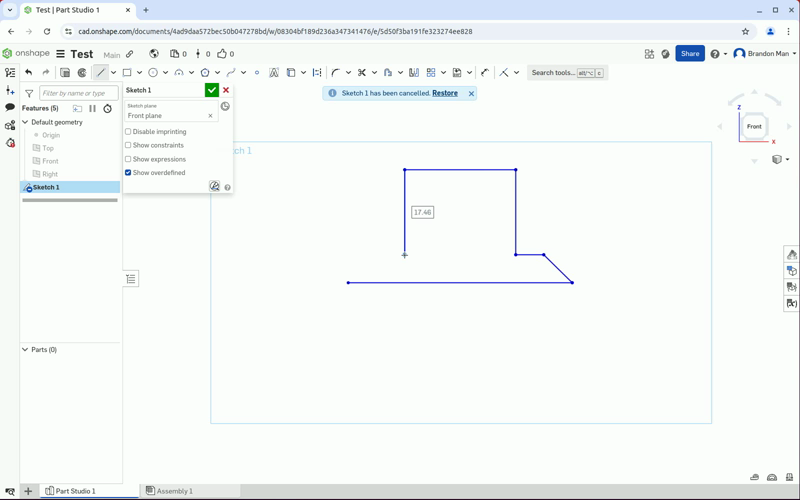
mouse_move(434, 254)
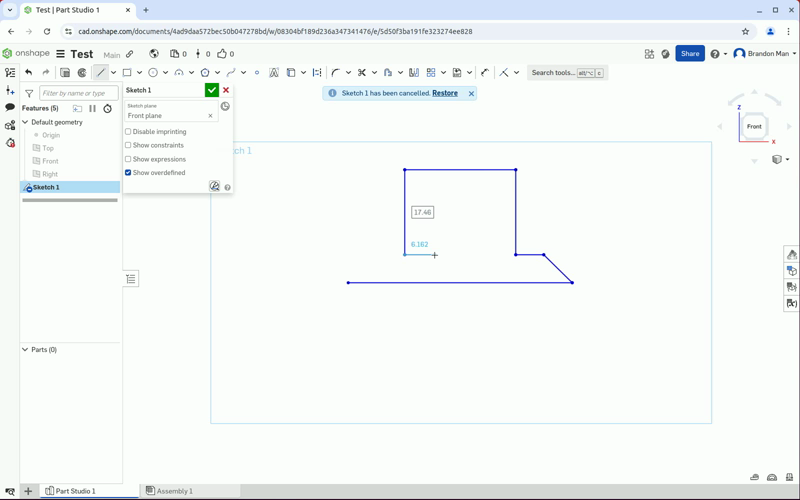
mouse_move(376, 254)
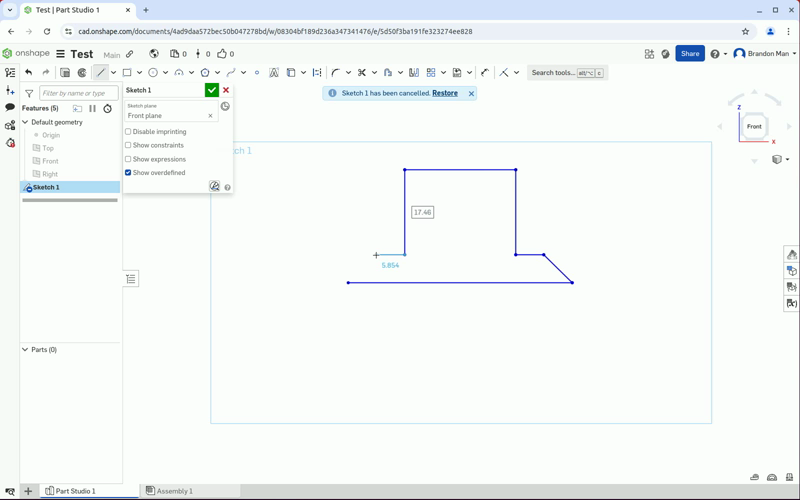
click(376, 254)
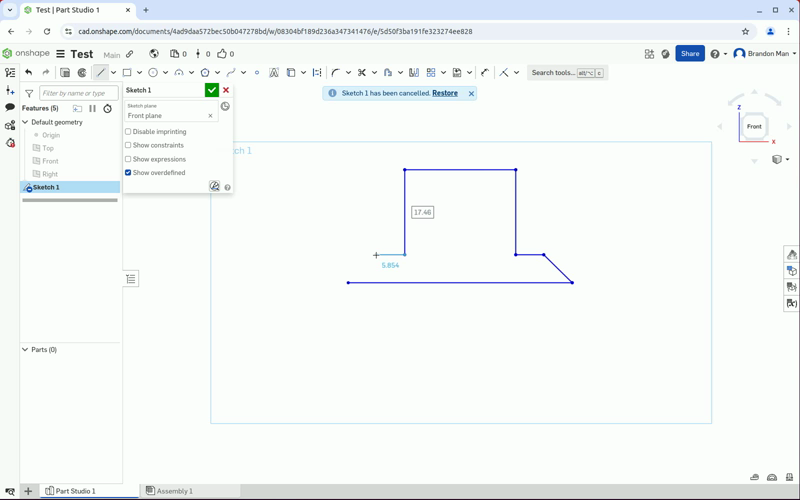
key_up(shift)
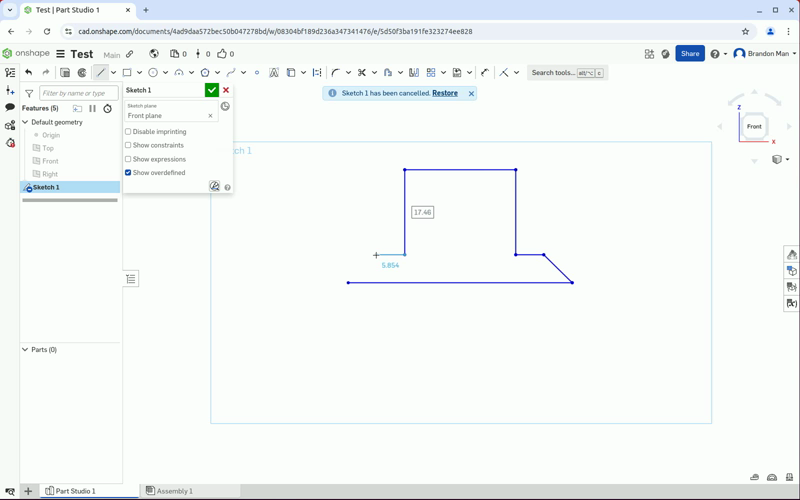
mouse_move(406, 254)
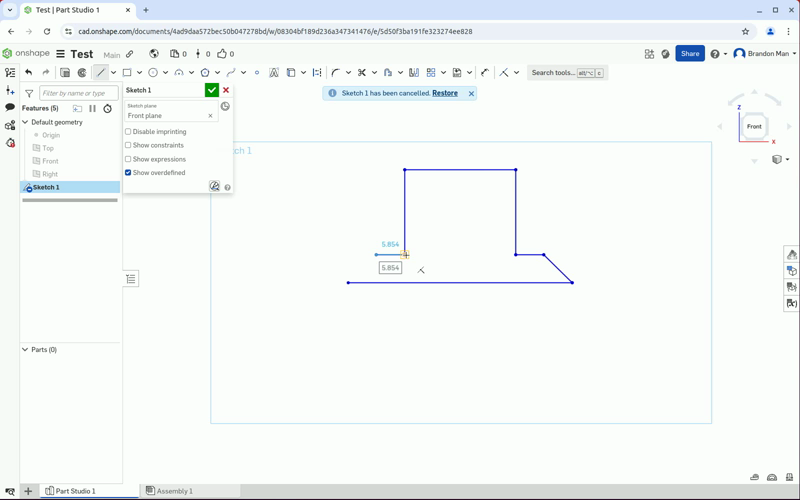
key_down(shift)
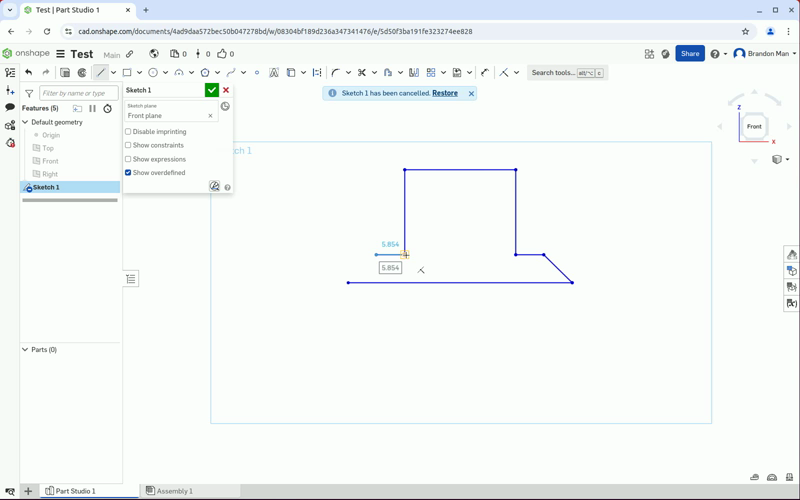
mouse_move(348, 282)
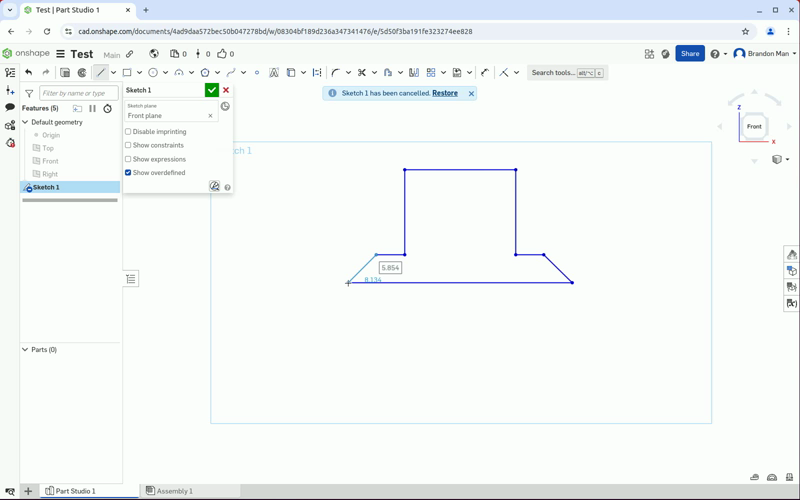
key_up(shift)
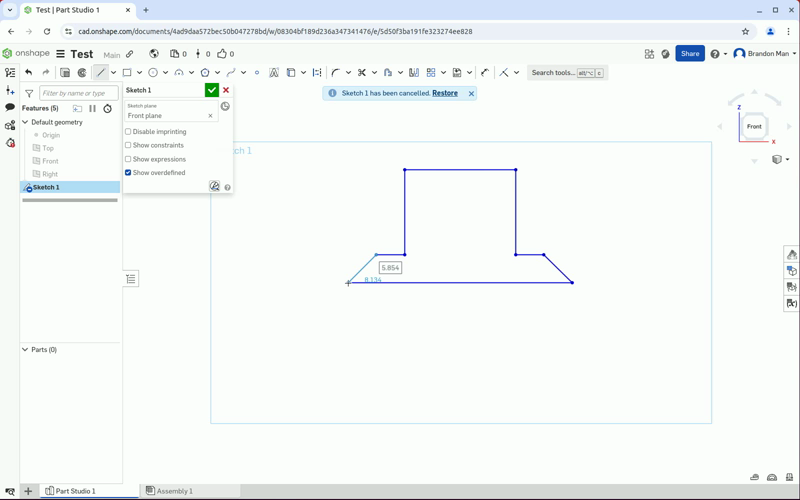
click(348, 282)
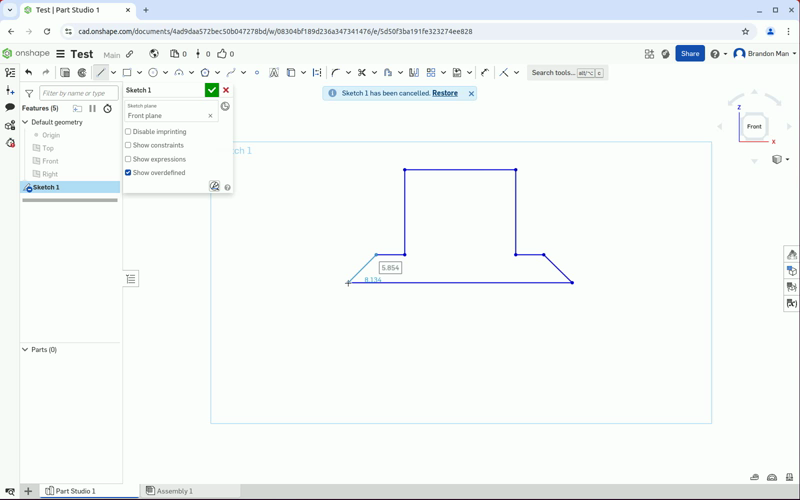
key(esc)
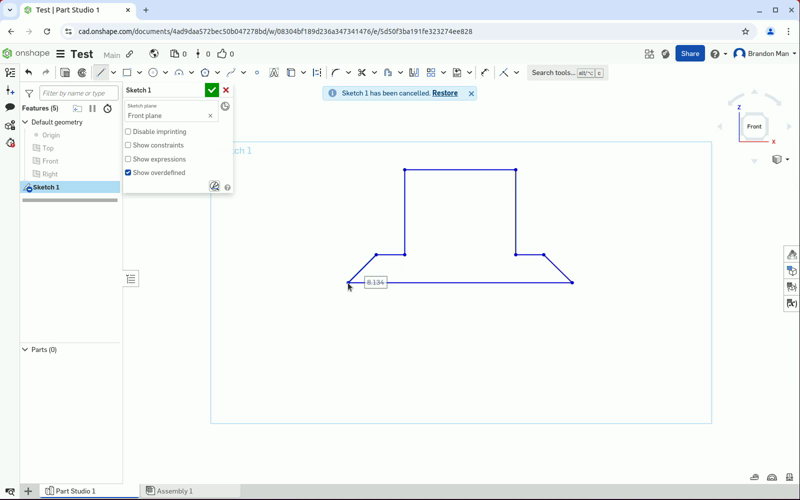
mouse_move(463, 196)
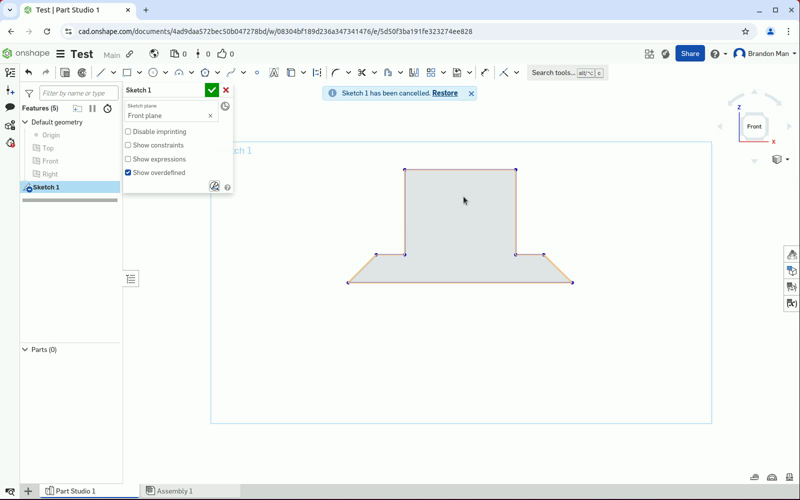
click(463, 196)
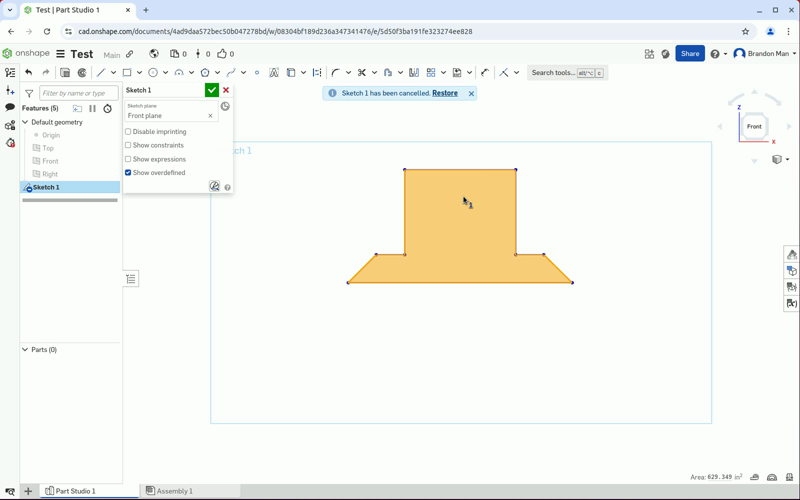
mouse_move(73, 352)
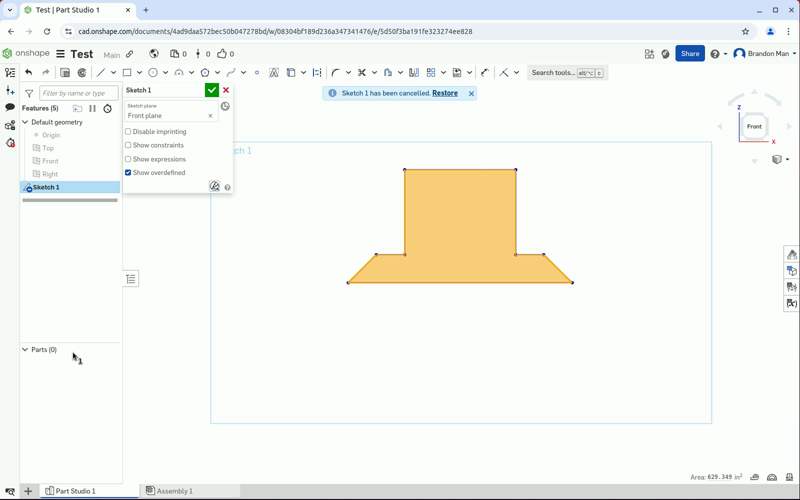
key(shift+y)
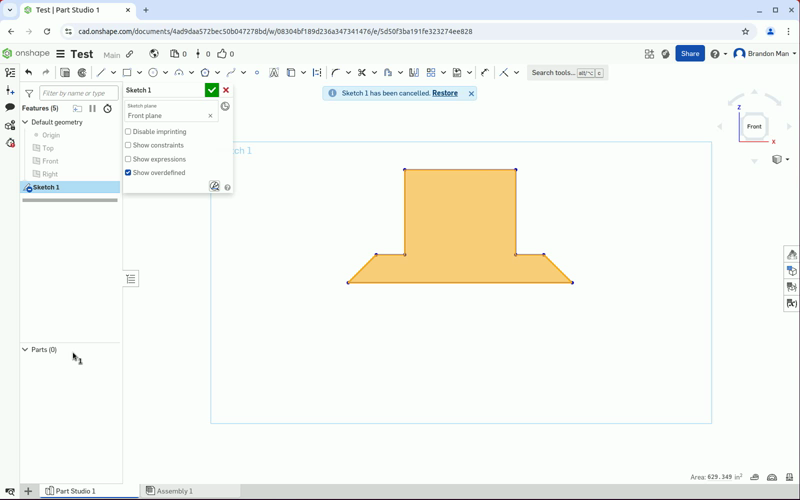
key(shift+e)
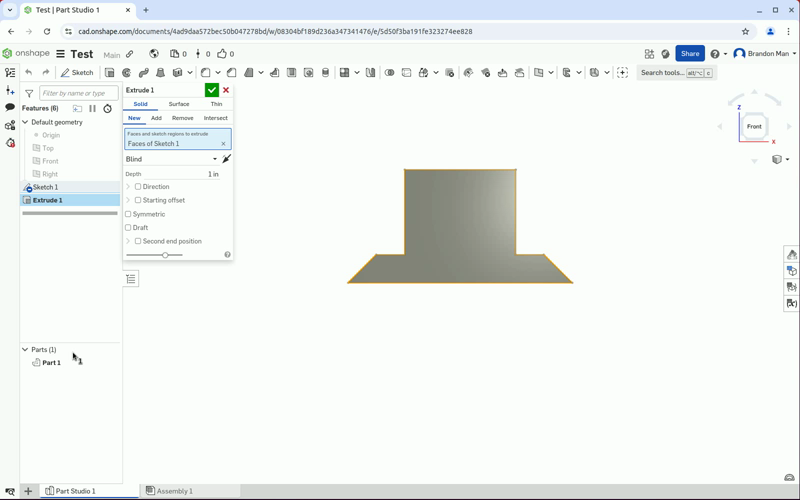
mouse_move(143, 106)
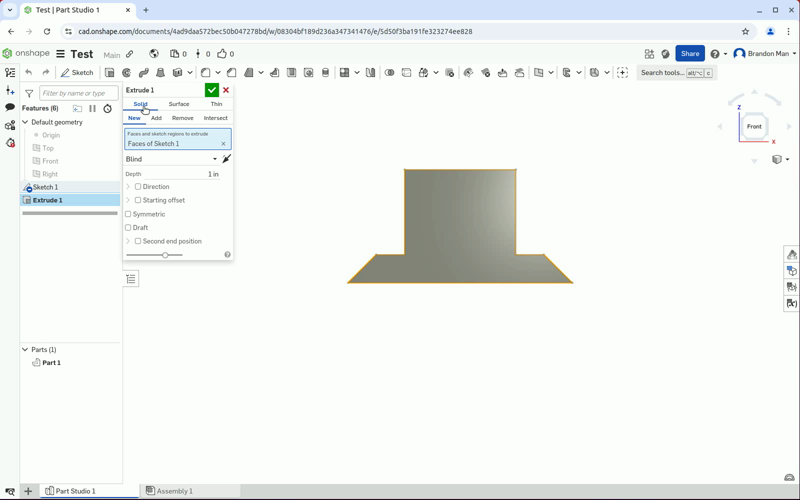
click(143, 106)
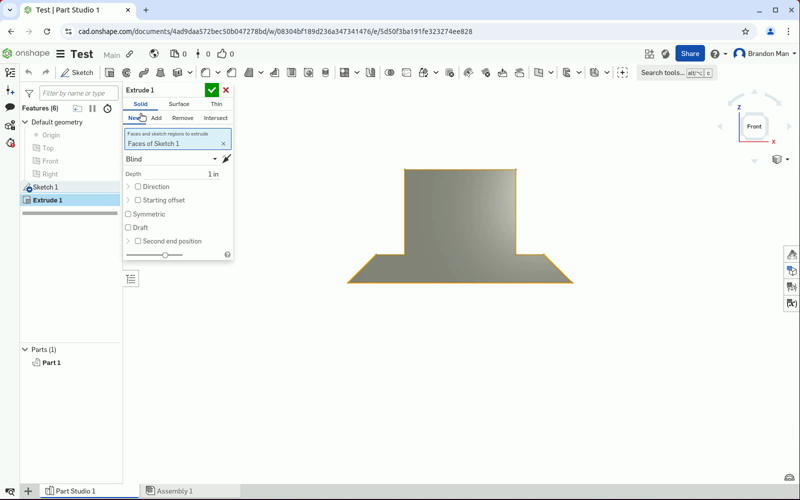
mouse_move(137, 120)
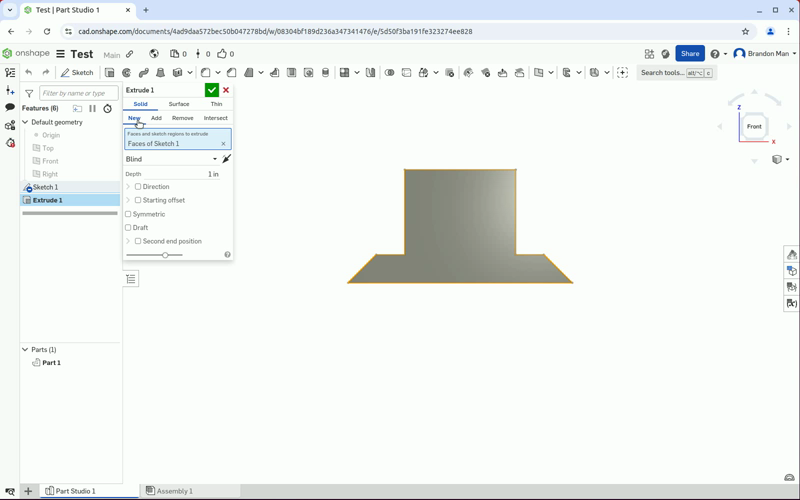
click(137, 120)
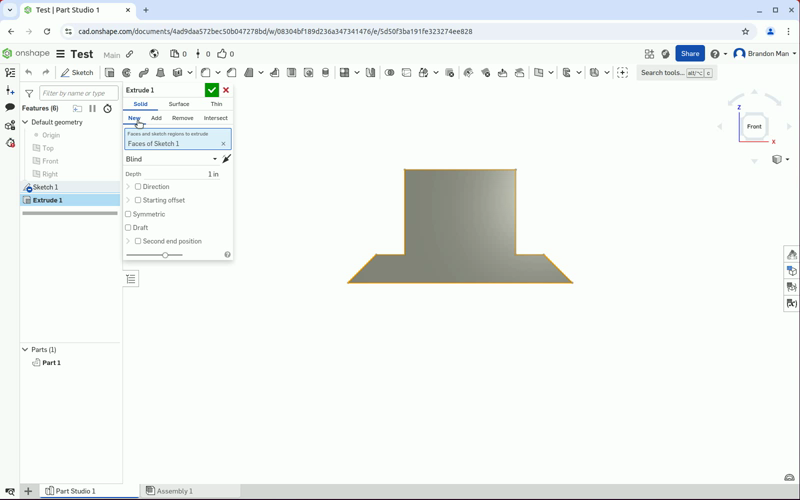
key(tab, 4)
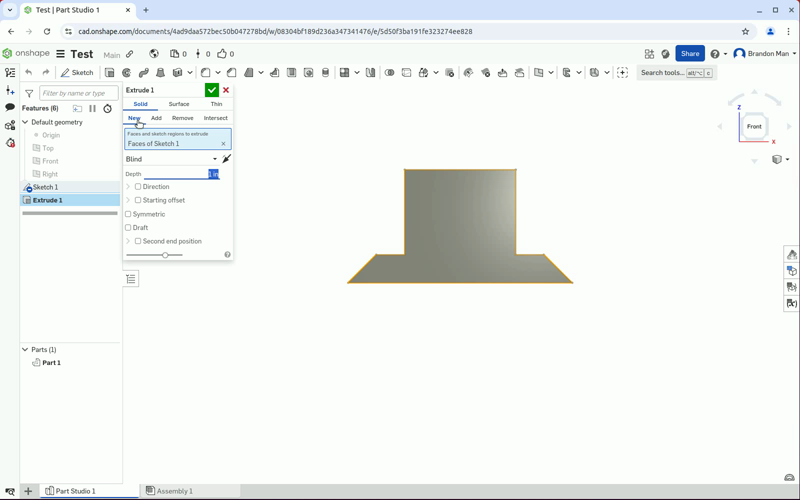
text(17.331)
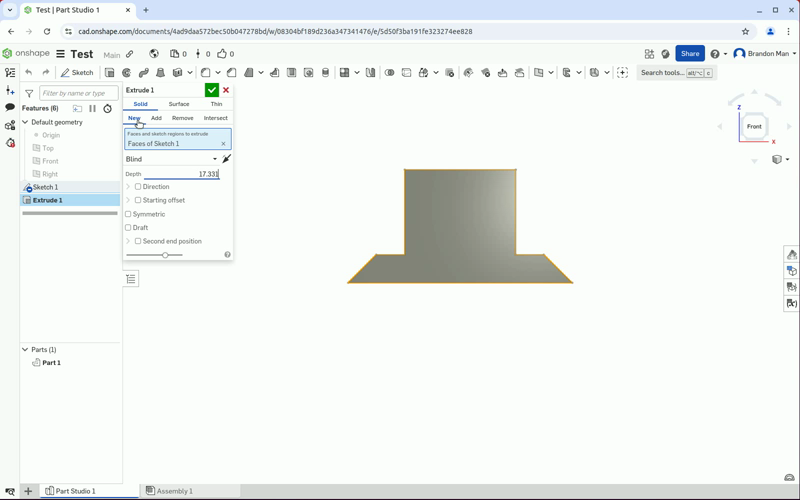
key(enter)
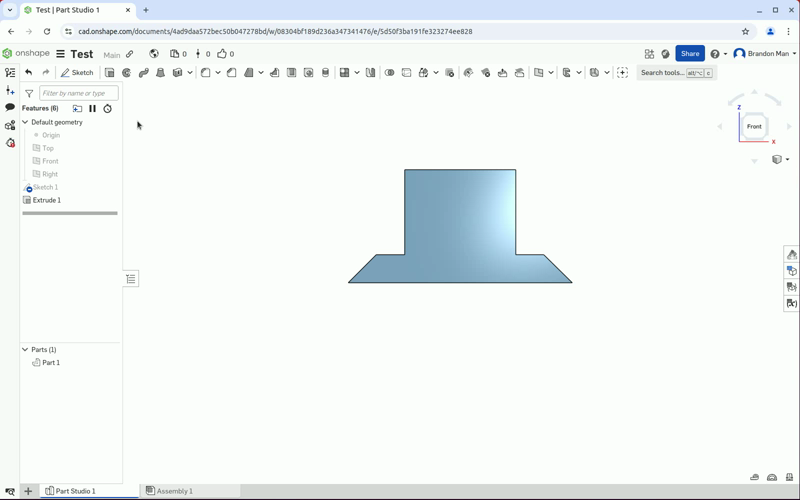
key(shift+h)
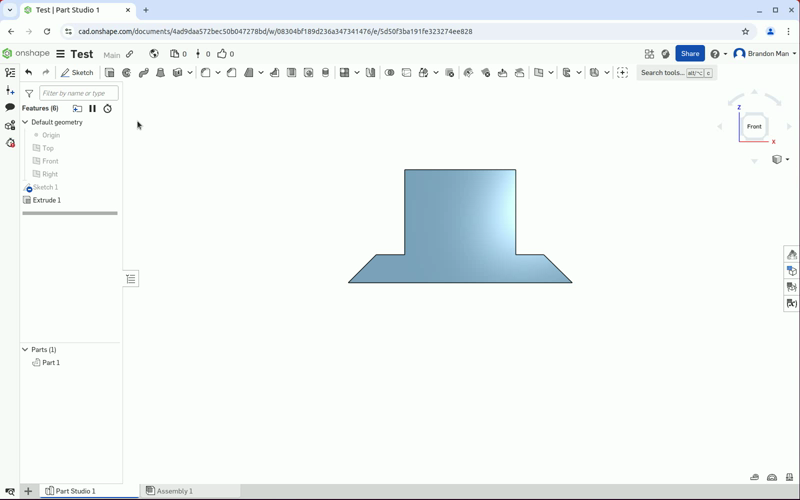
key(shift+h)
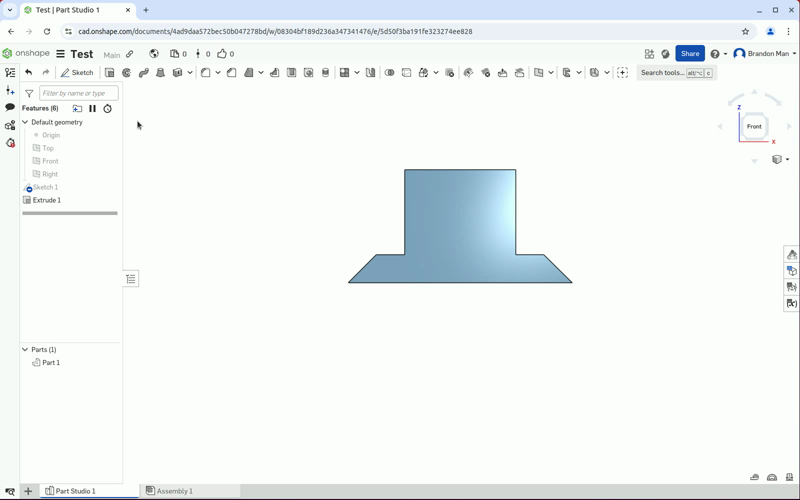
mouse_move(73, 189)
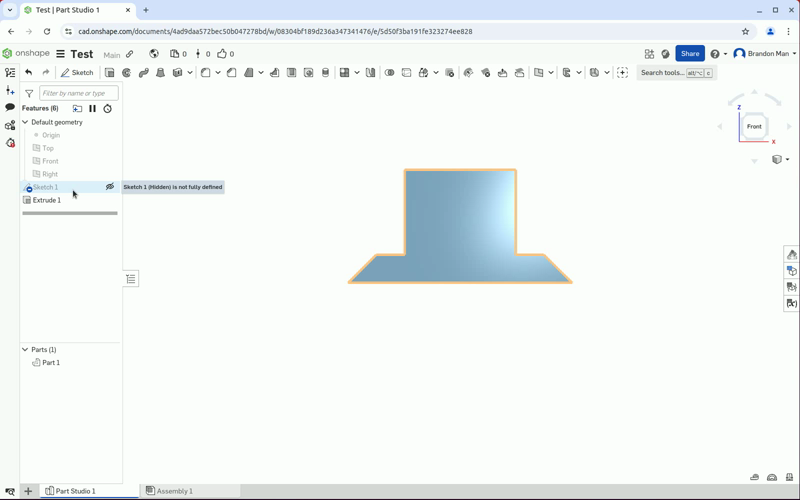
click(73, 189)
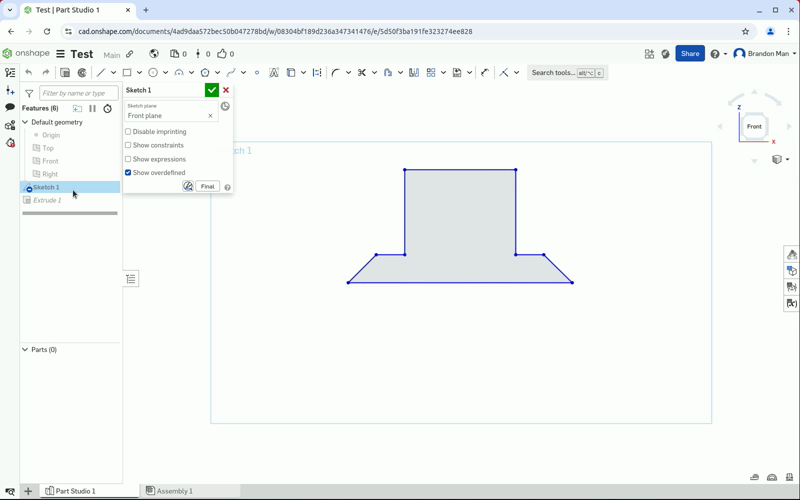
mouse_move(229, 92)
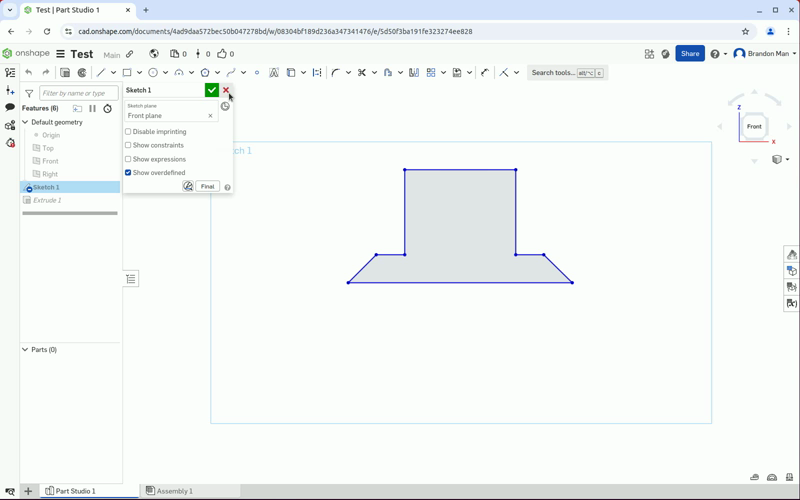
click(229, 92)
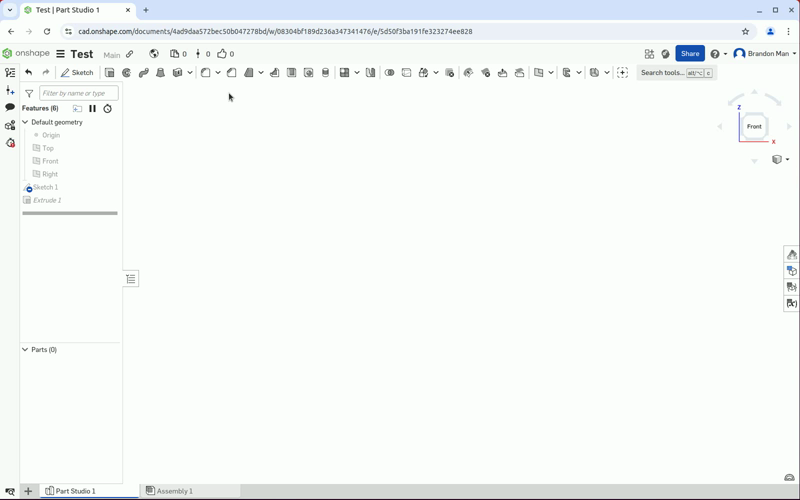
mouse_move(541, 75)
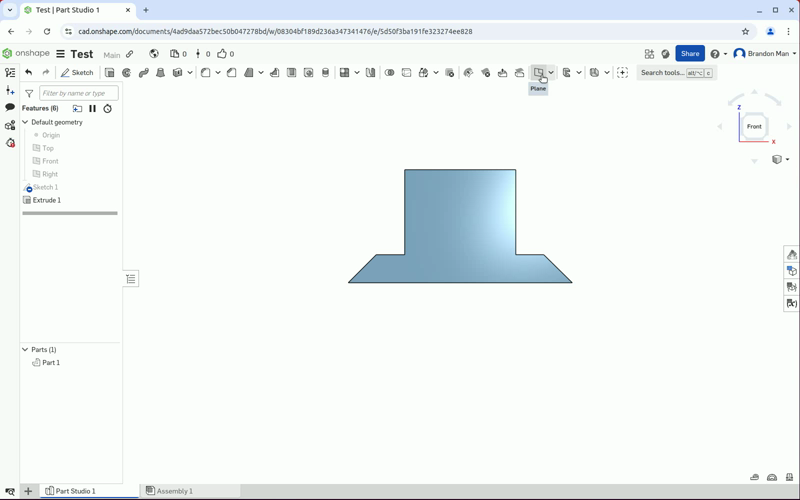
click(541, 75)
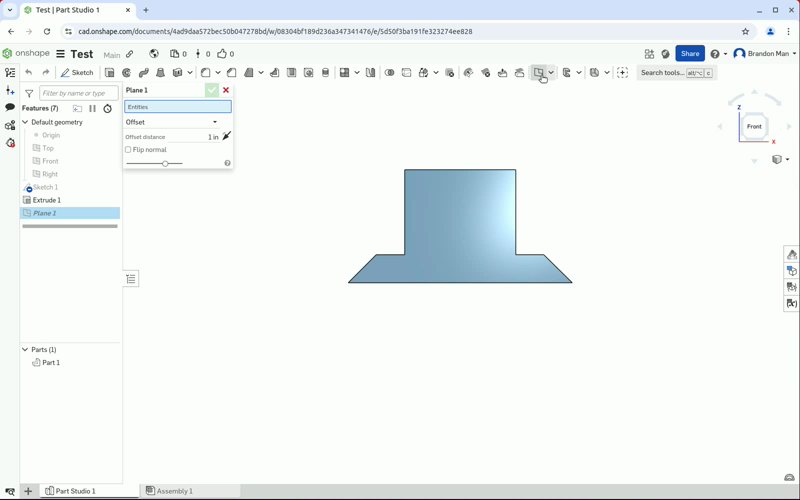
mouse_move(73, 163)
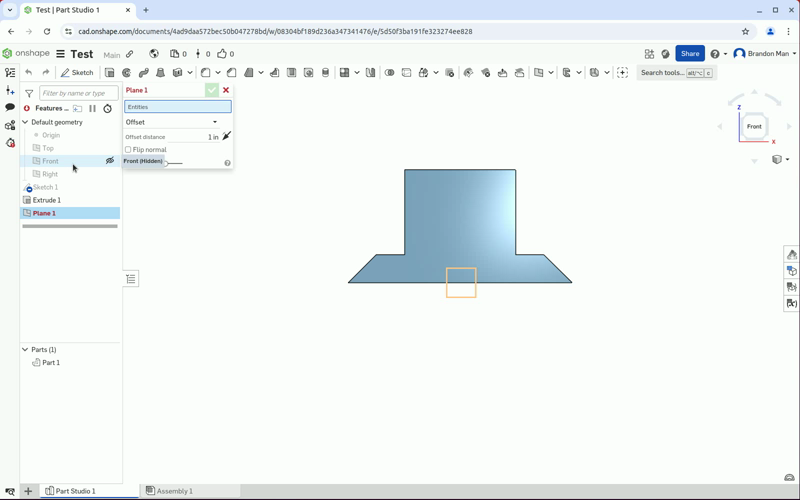
click(73, 163)
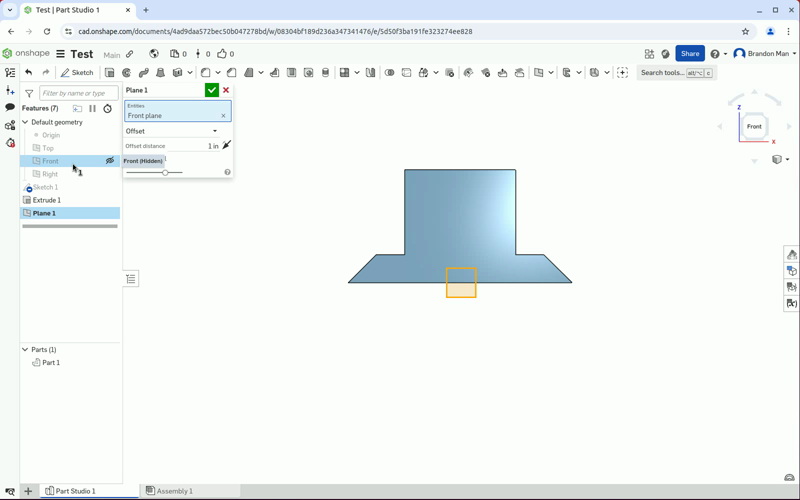
key(tab, 2)
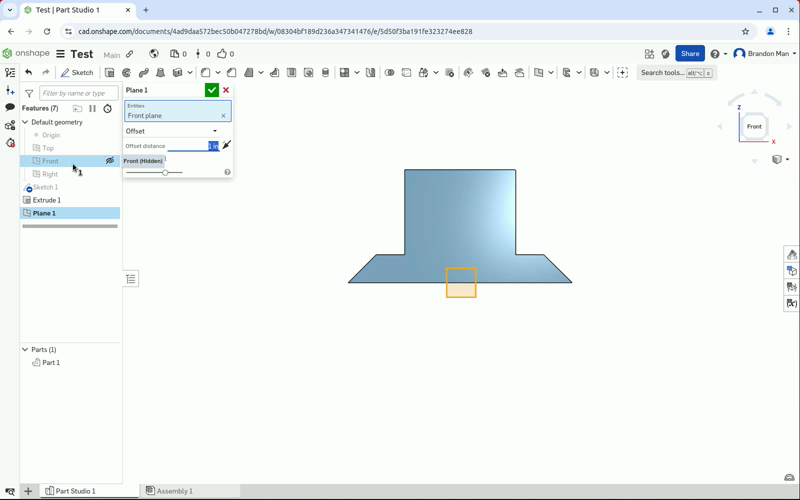
text(17.316)
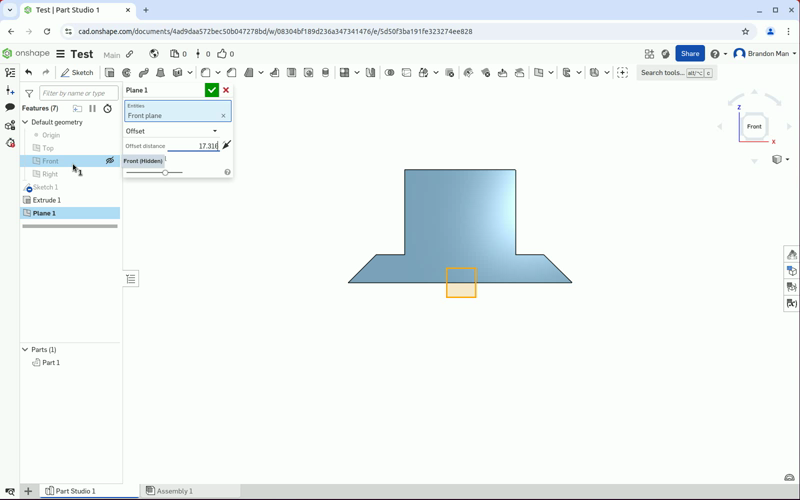
key(enter, 2)
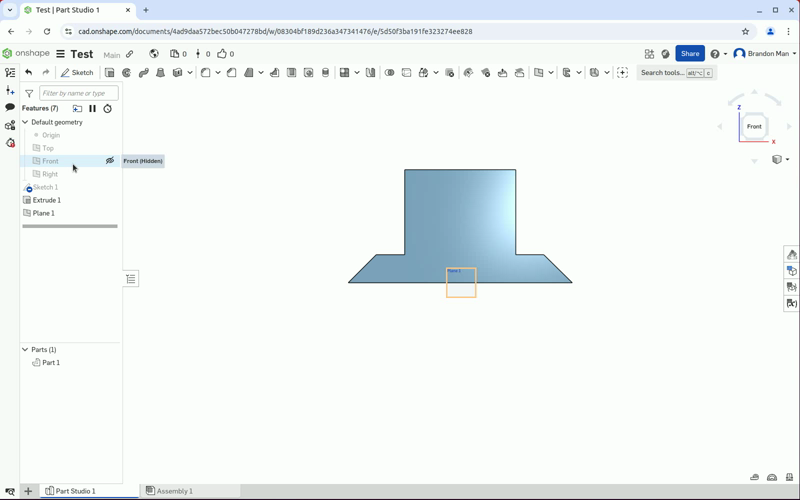
key(shift+s)
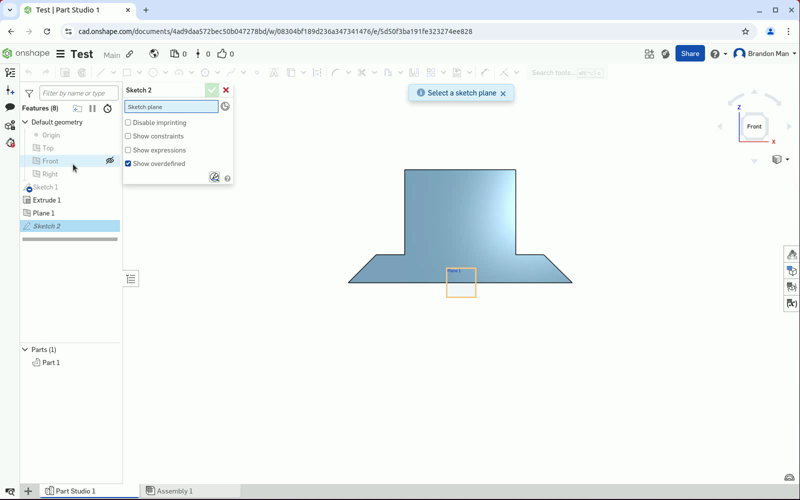
mouse_move(73, 215)
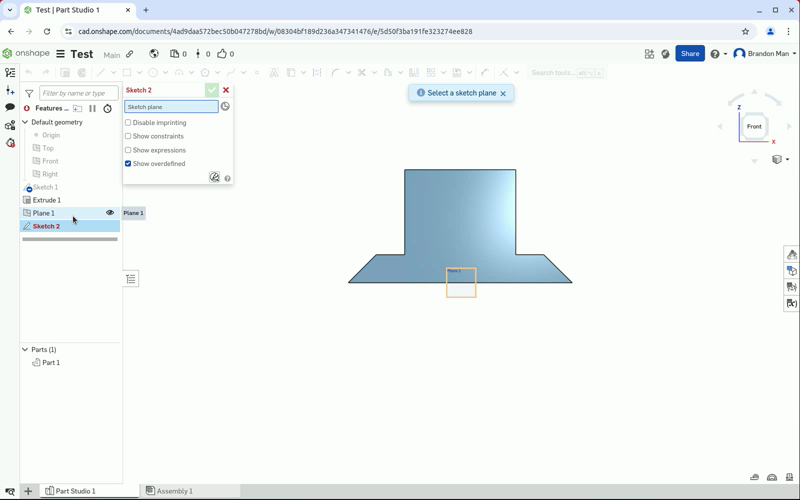
click(73, 215)
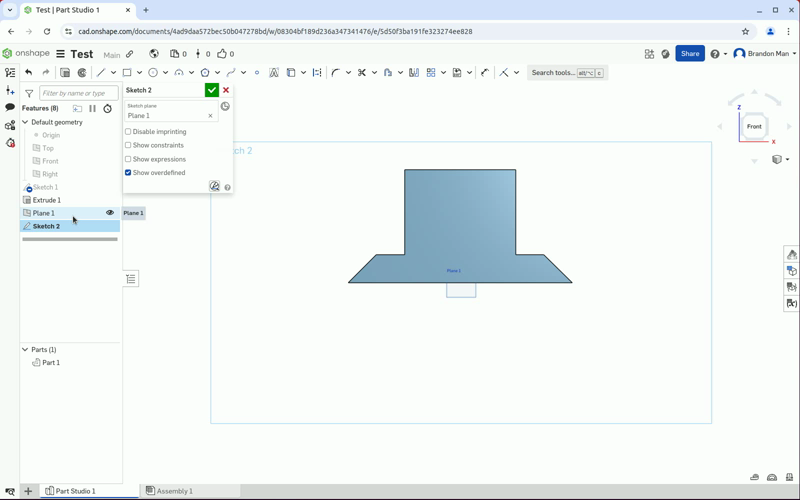
mouse_move(73, 352)
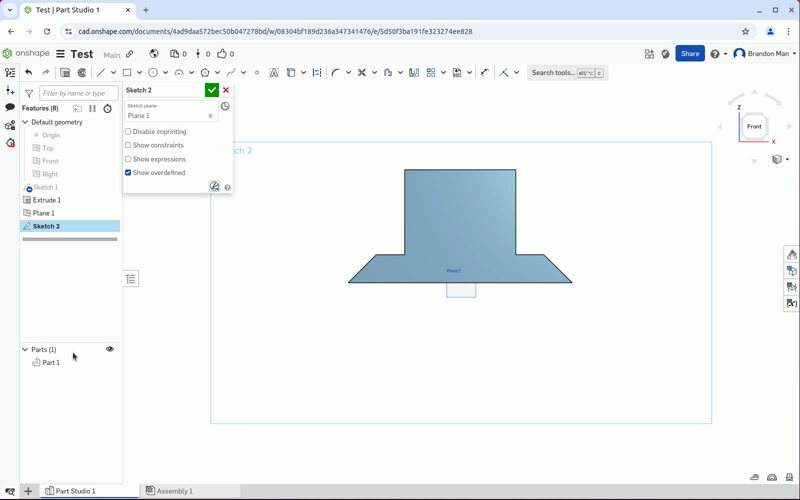
key(y)
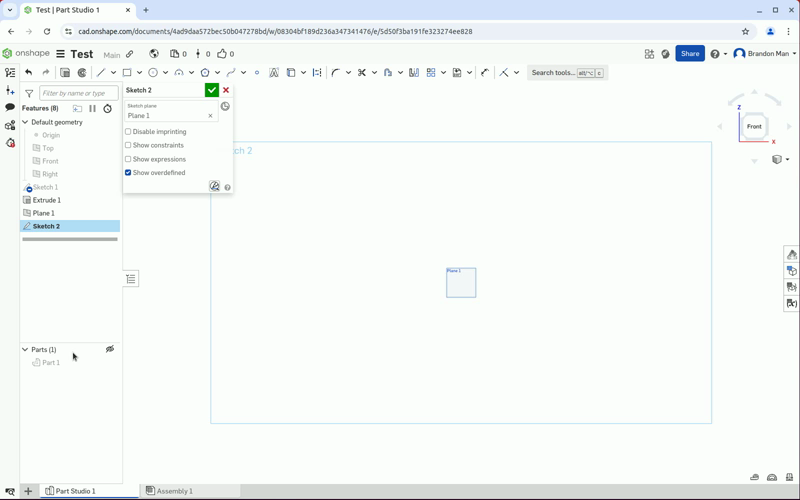
key(a)
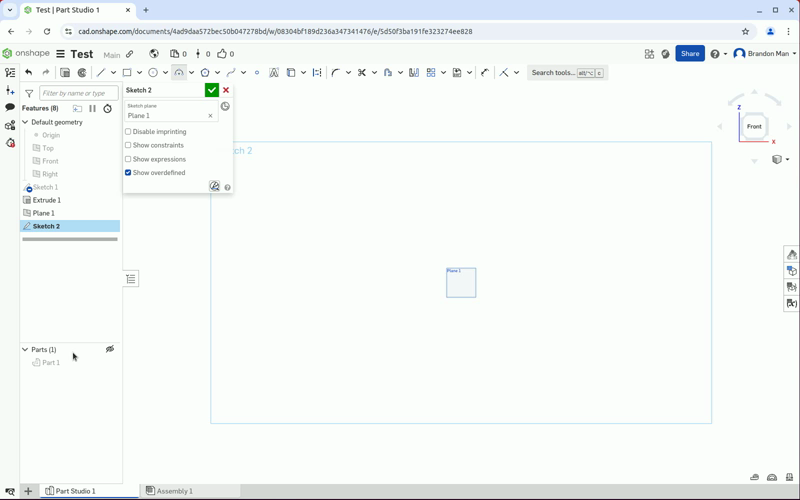
key_down(shift)
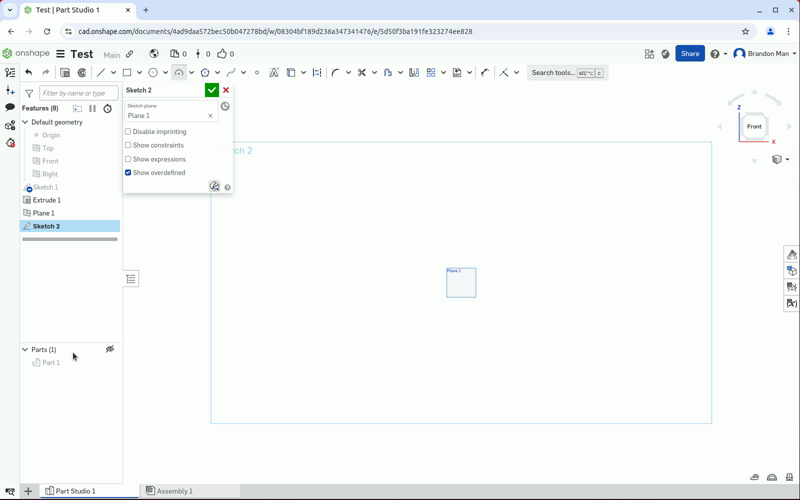
mouse_move(404, 170)
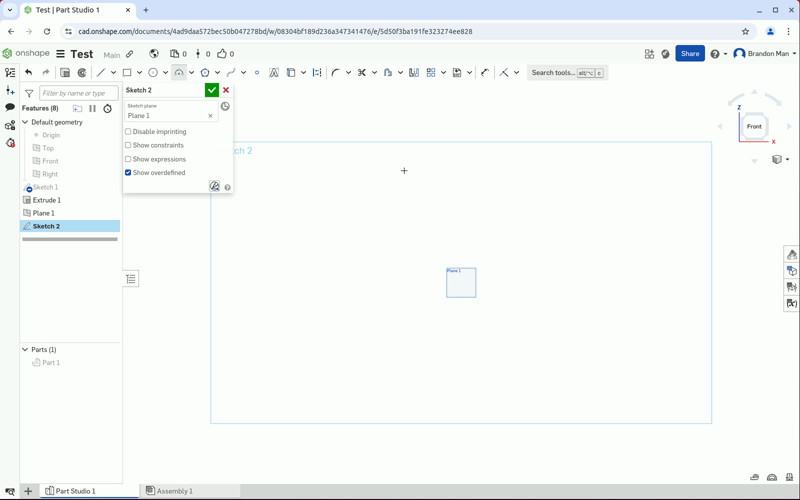
click(404, 170)
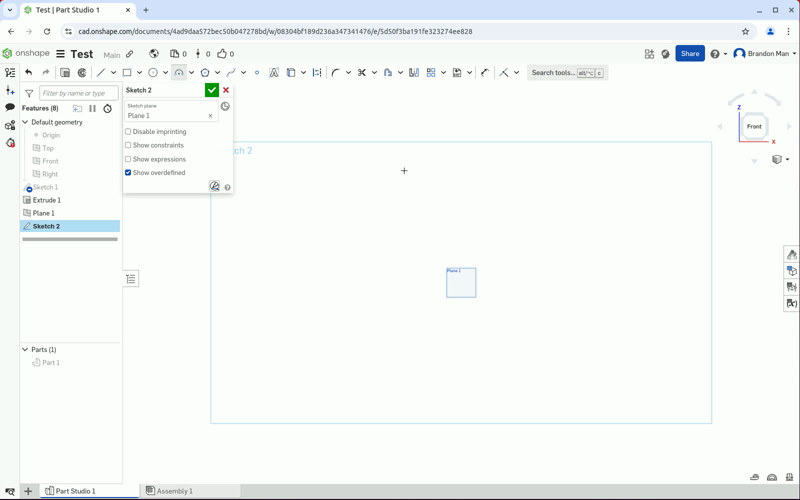
key_up(shift)
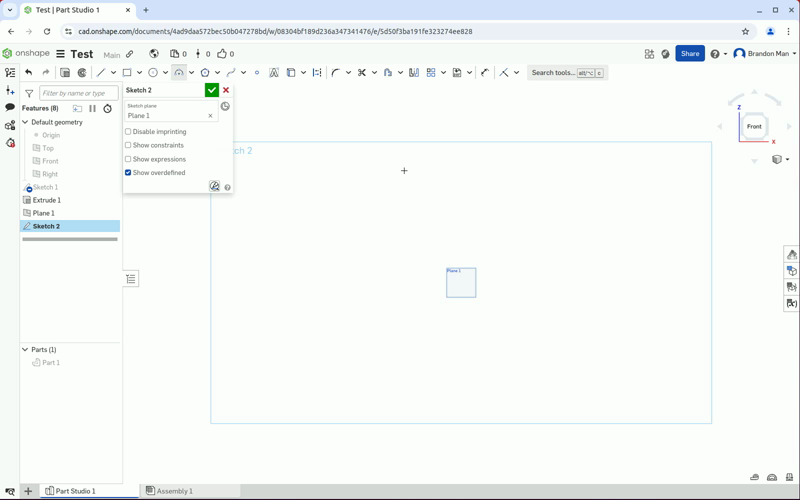
key_down(shift)
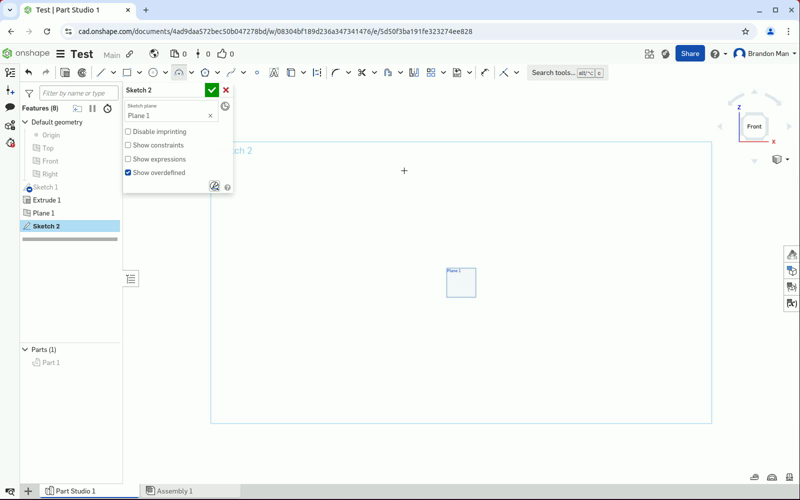
mouse_move(516, 170)
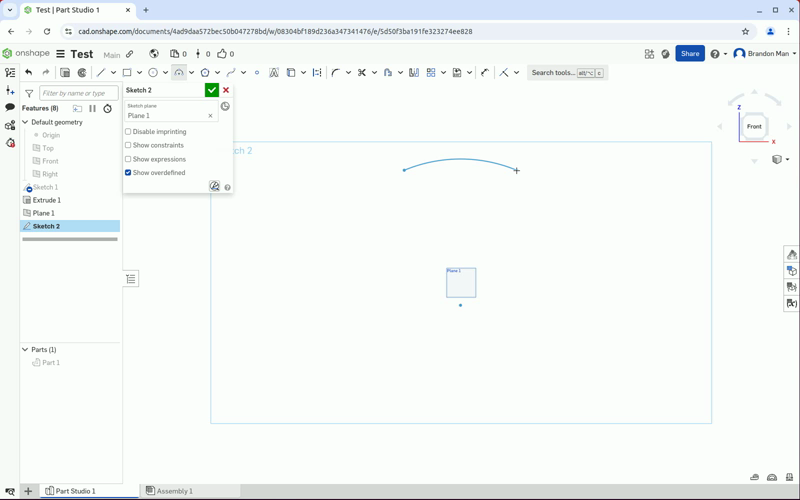
click(516, 170)
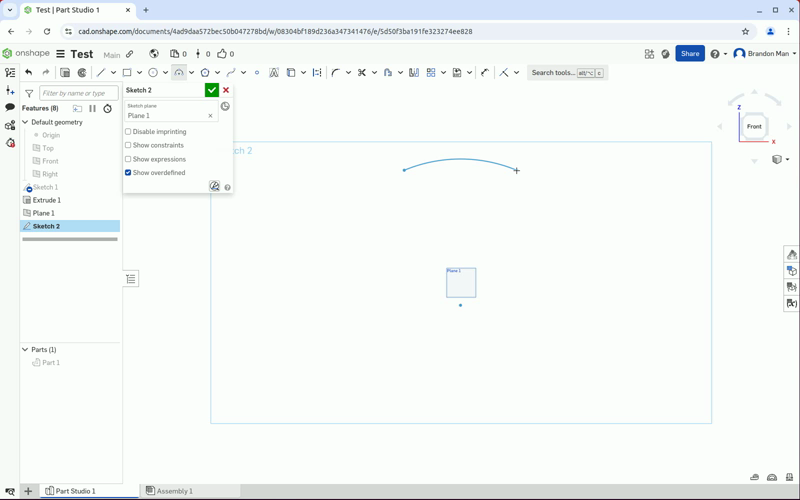
mouse_move(460, 226)
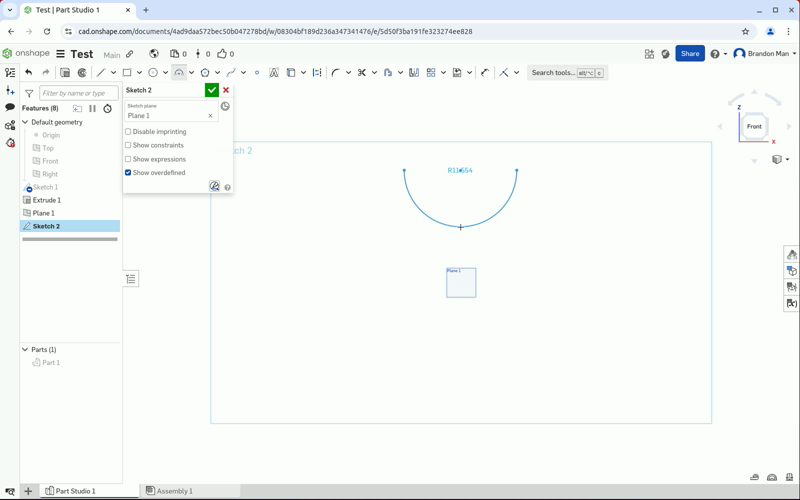
click(460, 226)
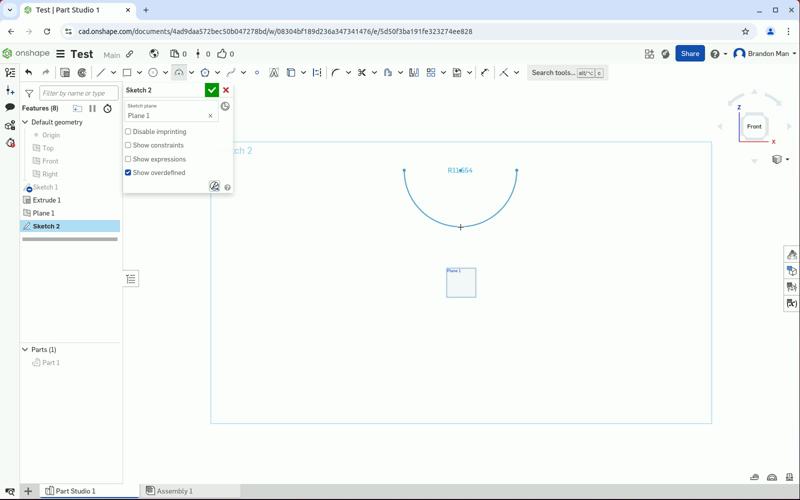
key_up(shift)
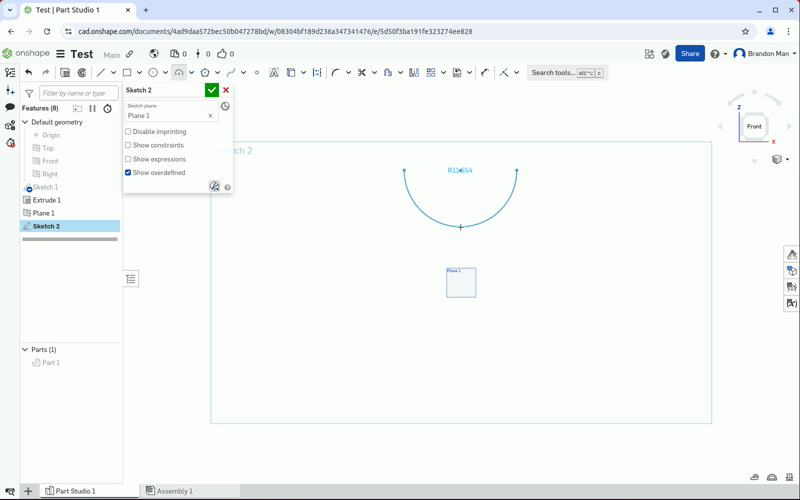
key(esc)
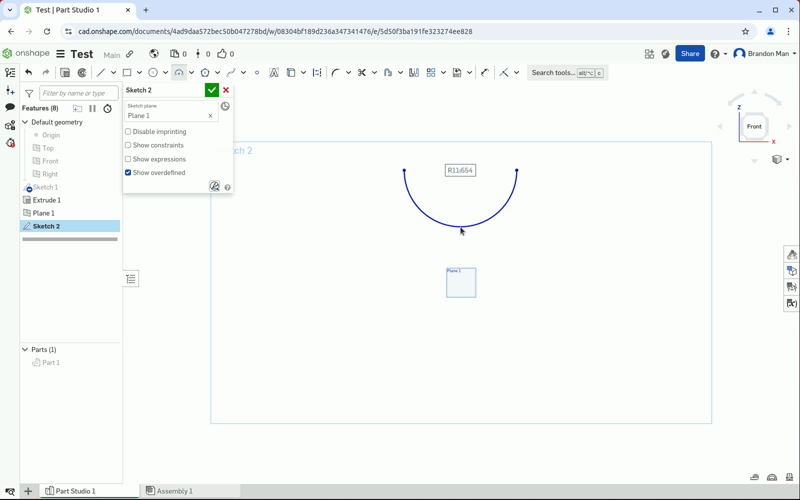
key(l)
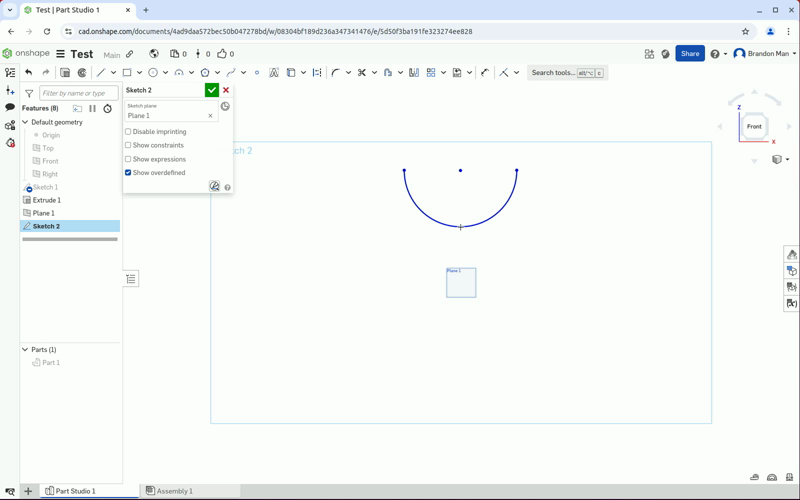
mouse_move(516, 170)
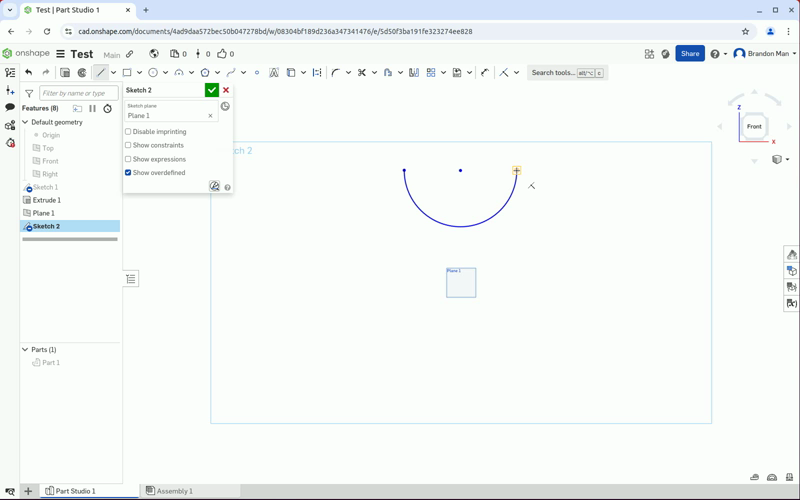
click(516, 170)
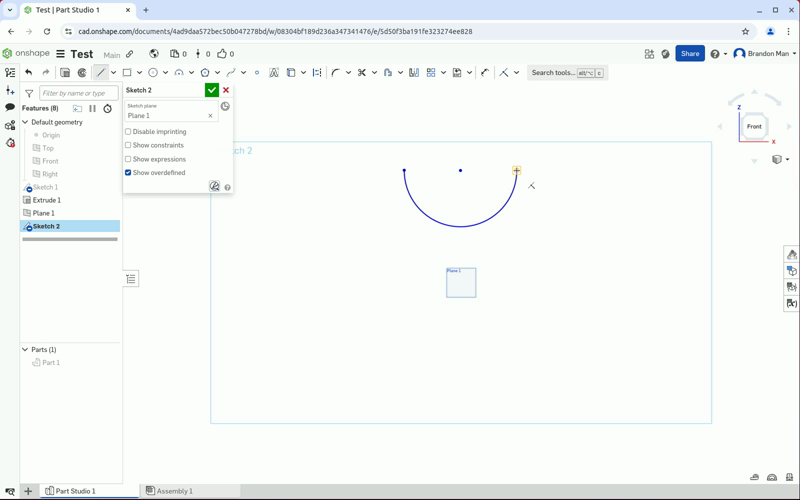
key_down(shift)
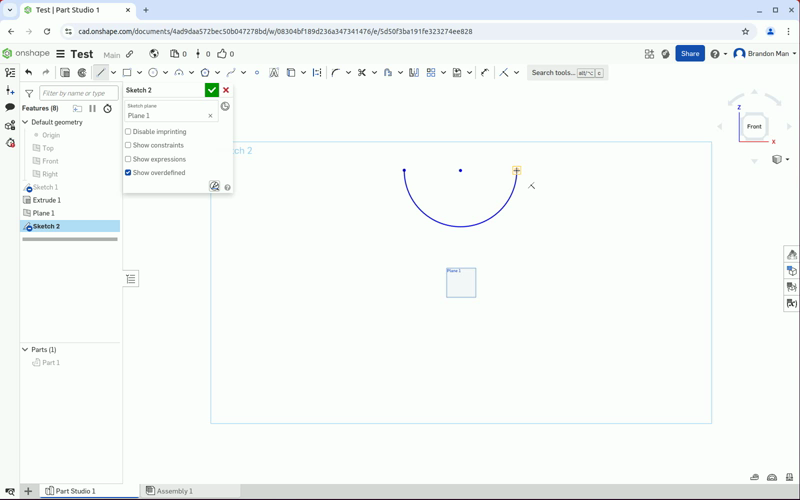
mouse_move(546, 170)
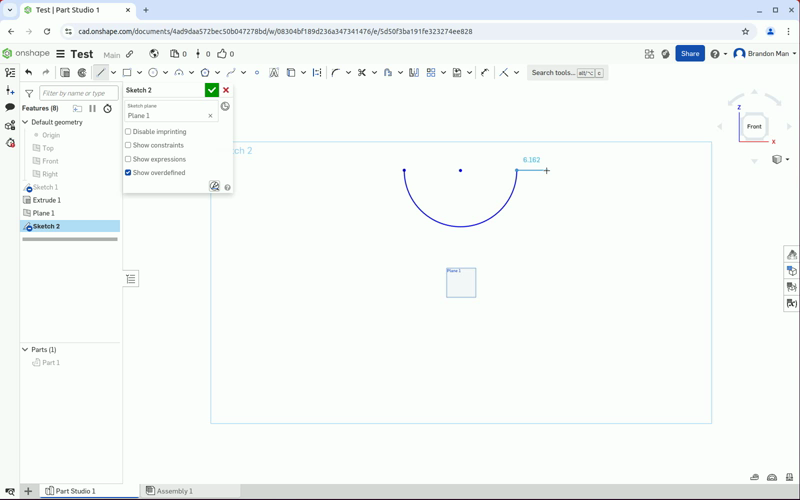
mouse_move(488, 170)
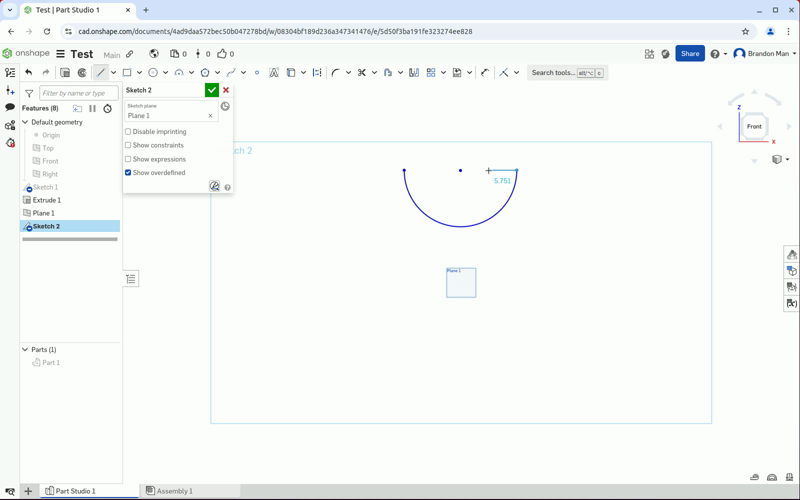
click(488, 170)
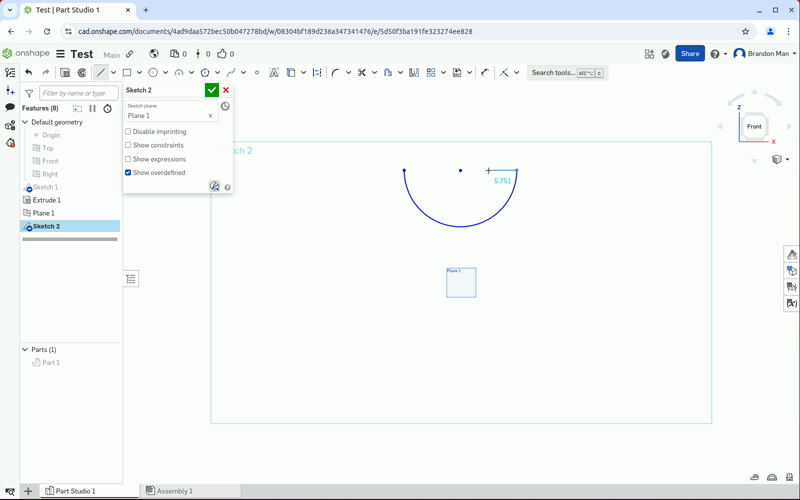
key_up(shift)
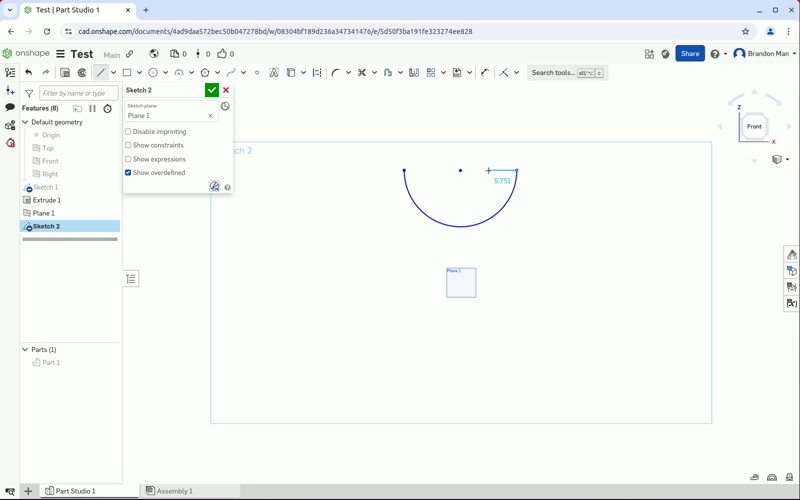
key(esc)
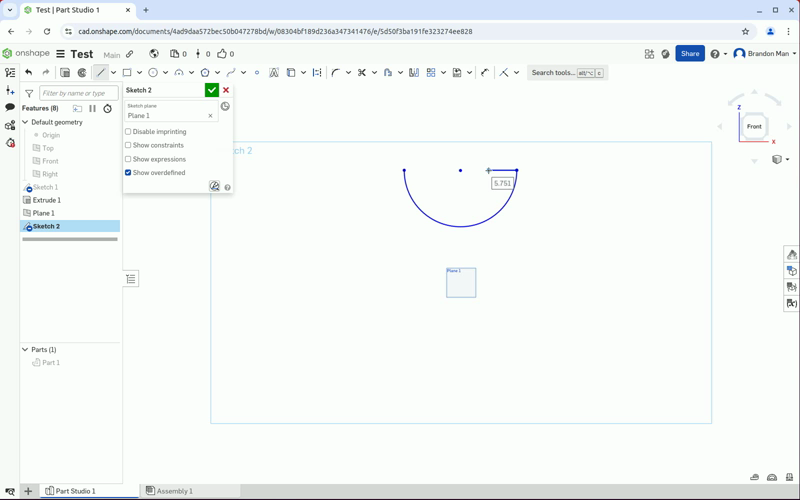
key(a)
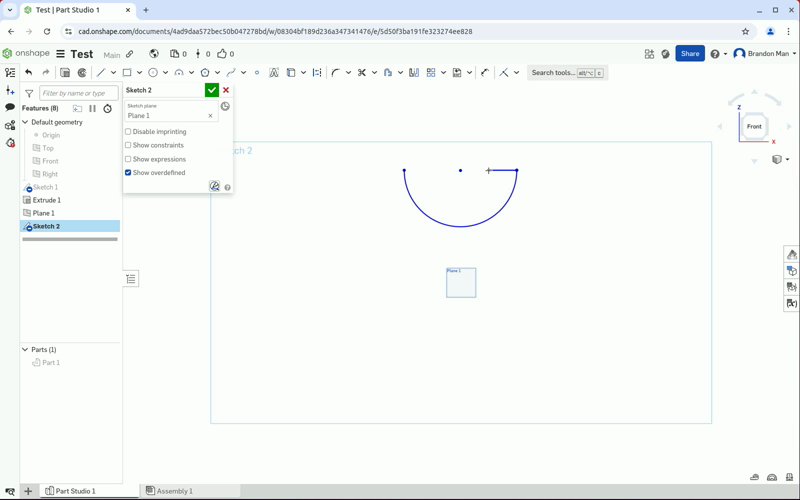
mouse_move(488, 170)
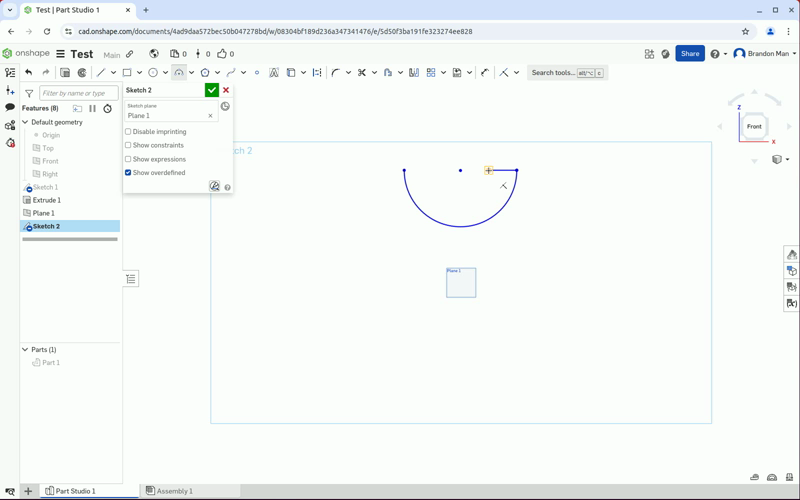
click(488, 170)
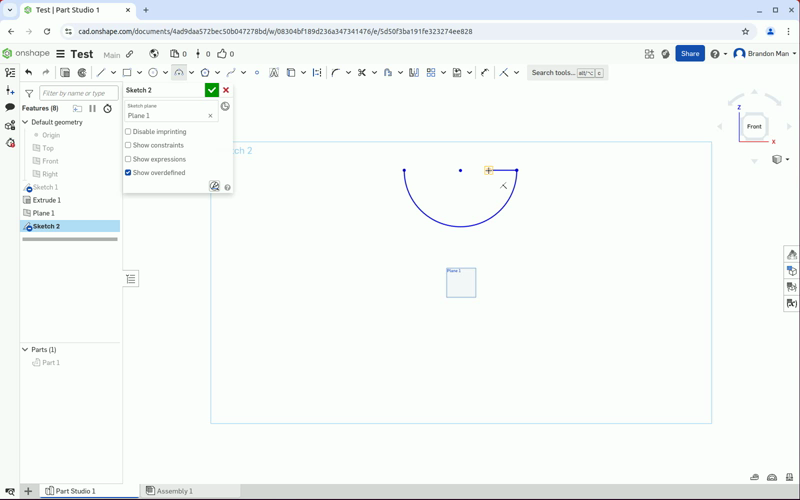
key_down(shift)
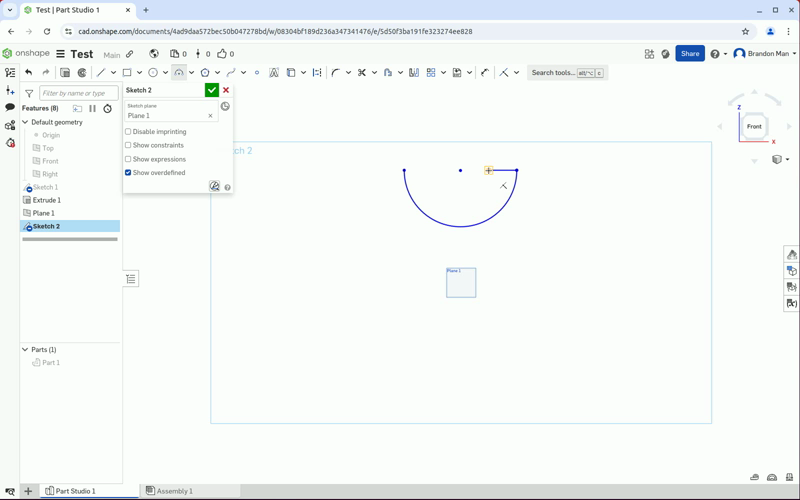
mouse_move(432, 170)
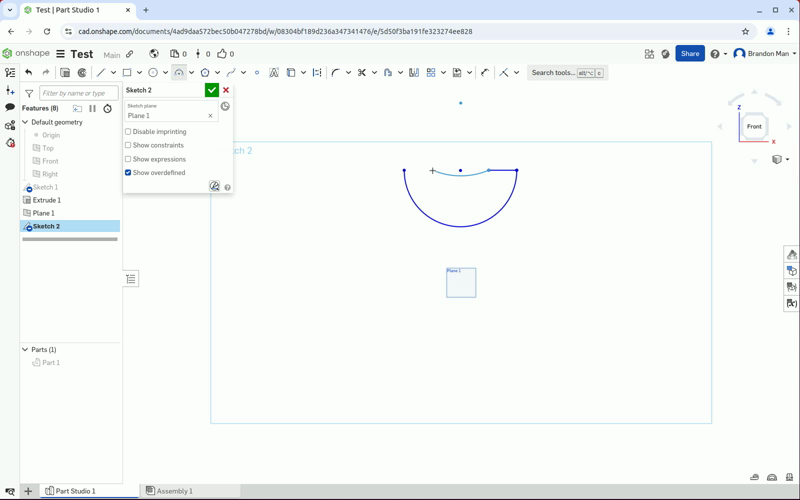
click(432, 170)
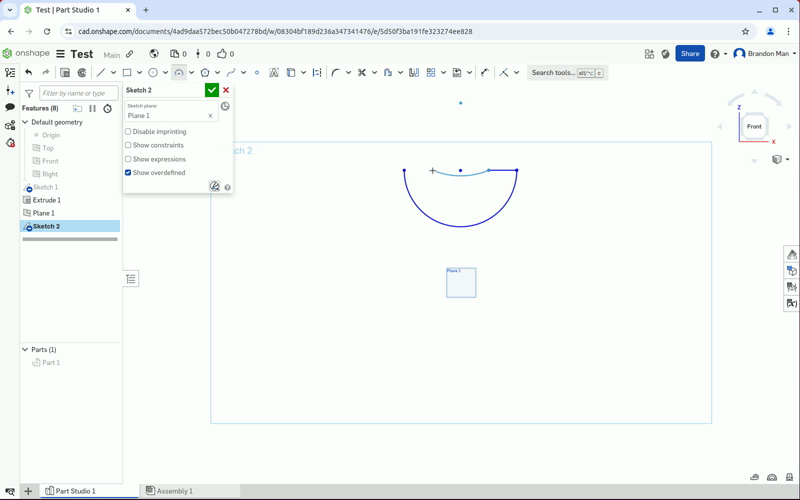
mouse_move(460, 198)
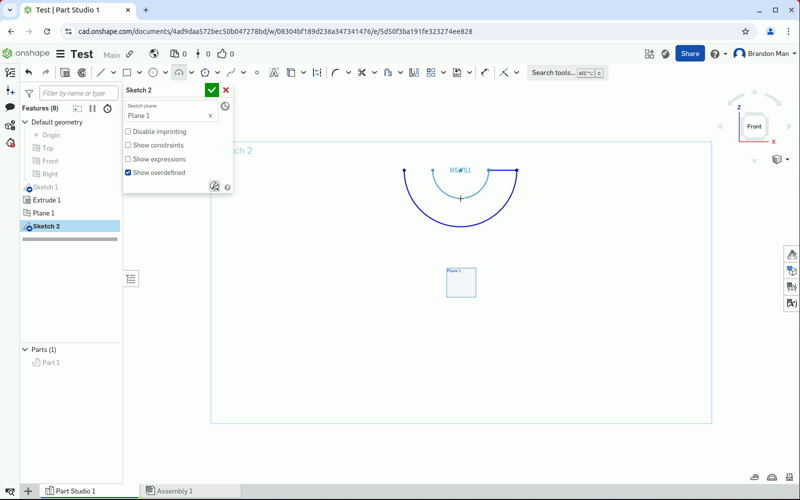
click(460, 198)
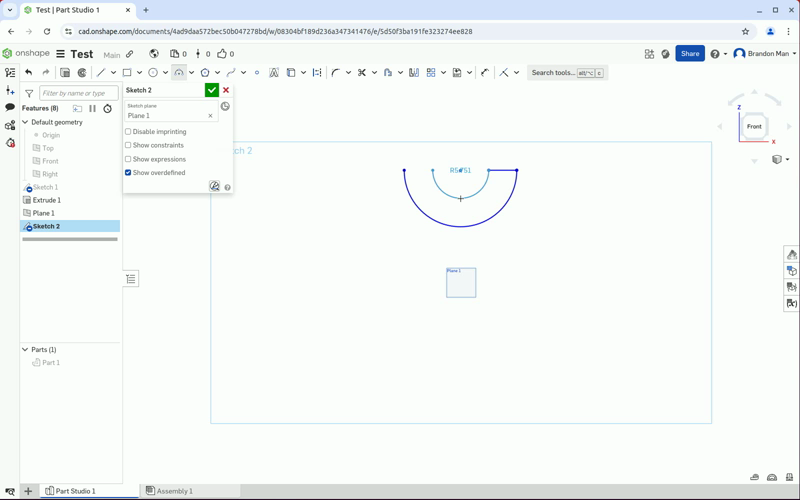
key_up(shift)
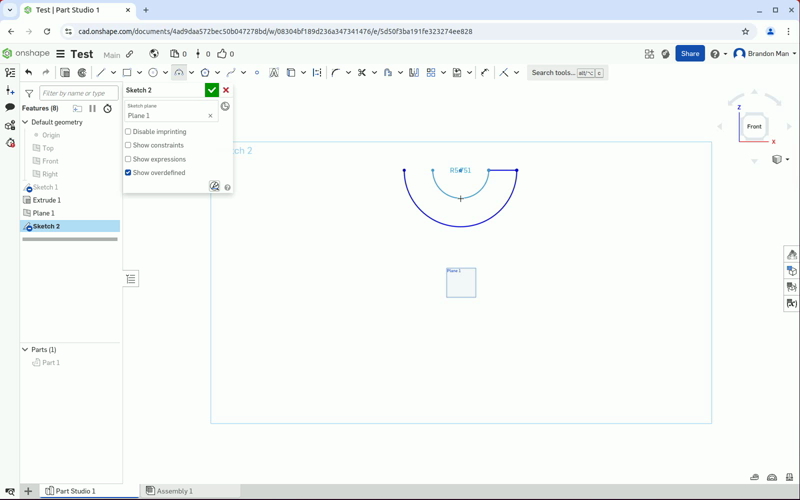
key(esc)
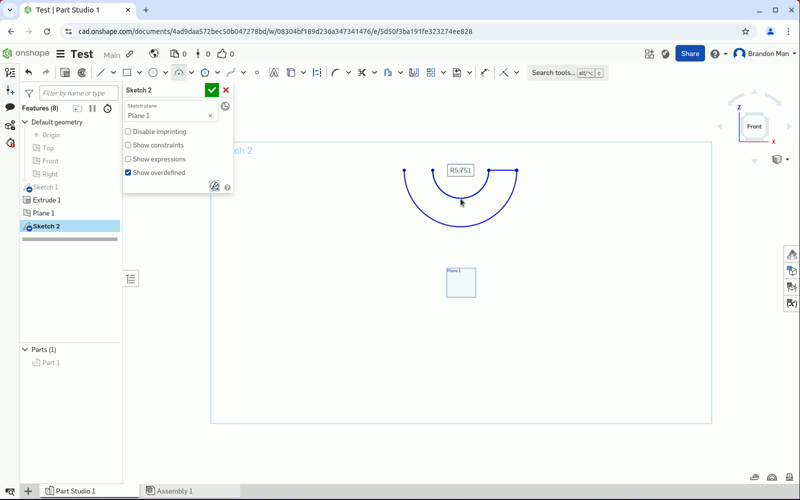
key(l)
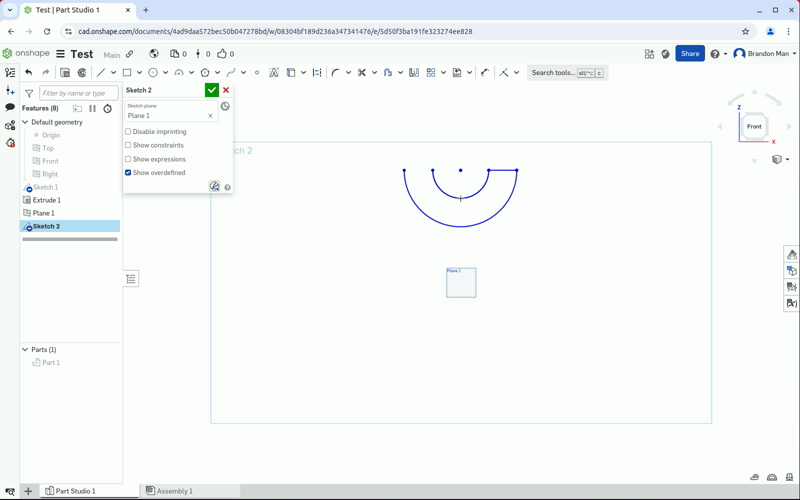
mouse_move(432, 170)
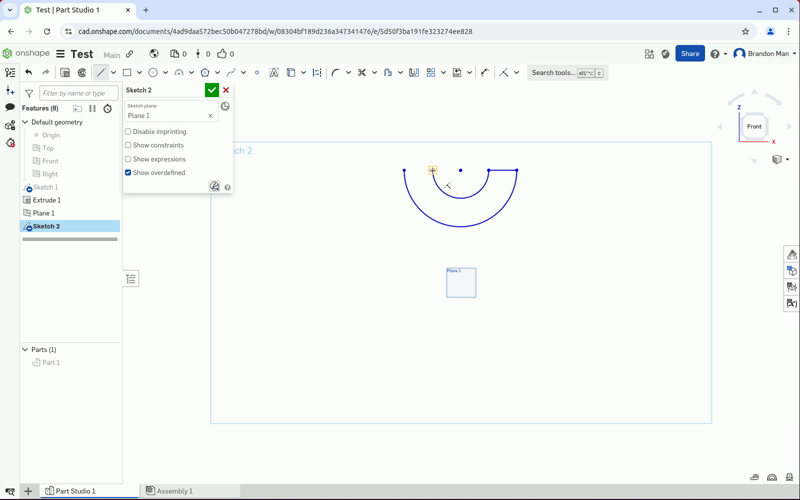
click(432, 170)
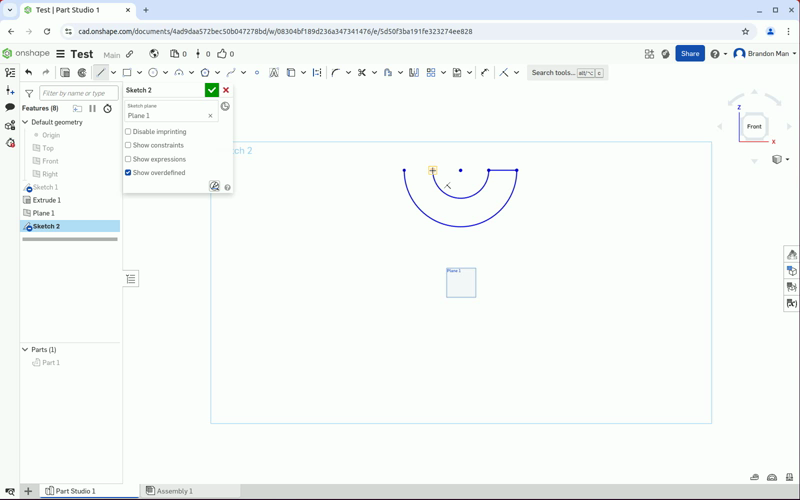
mouse_move(462, 170)
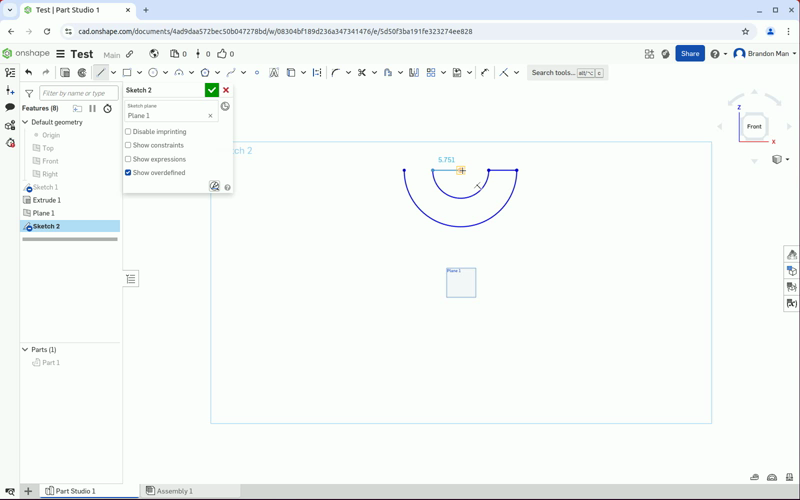
key_down(shift)
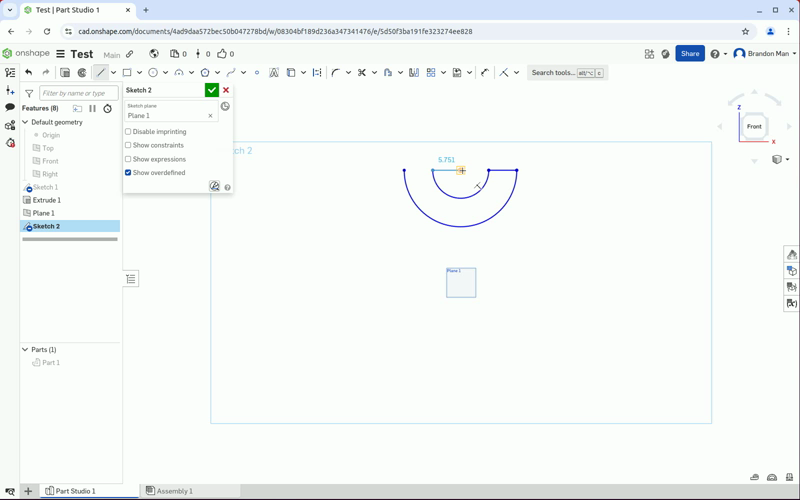
mouse_move(404, 170)
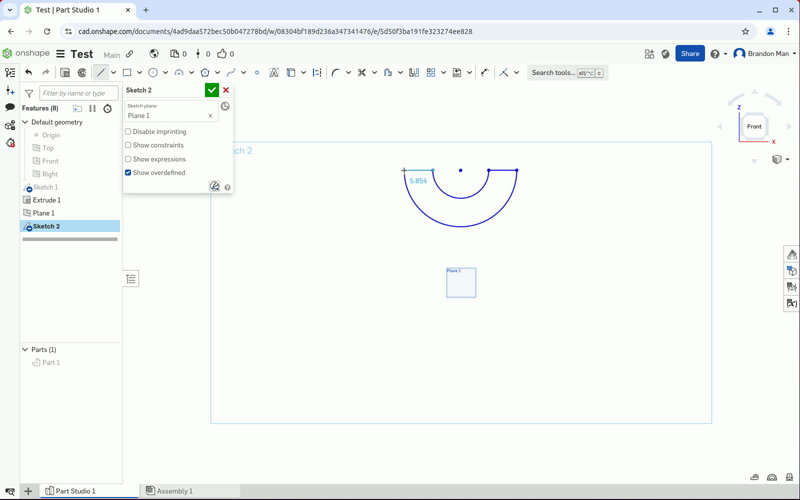
key_up(shift)
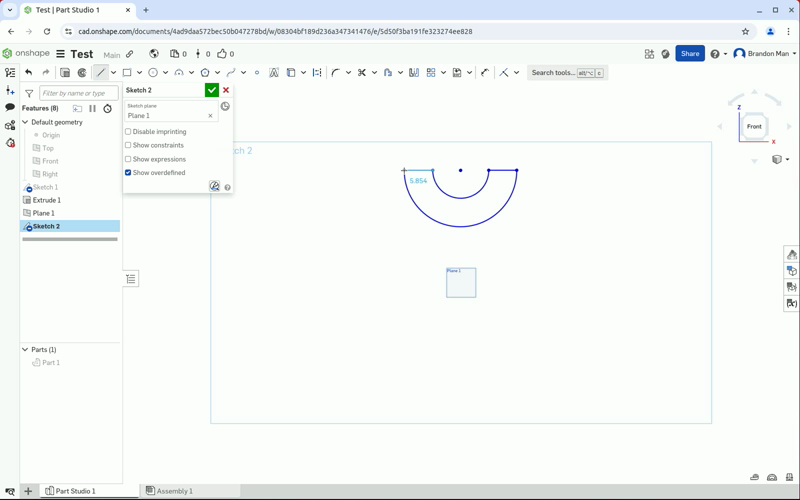
click(404, 170)
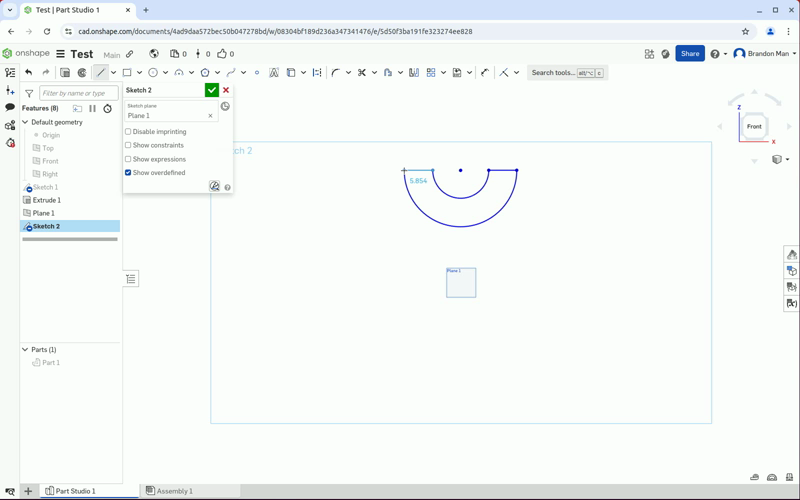
key(esc)
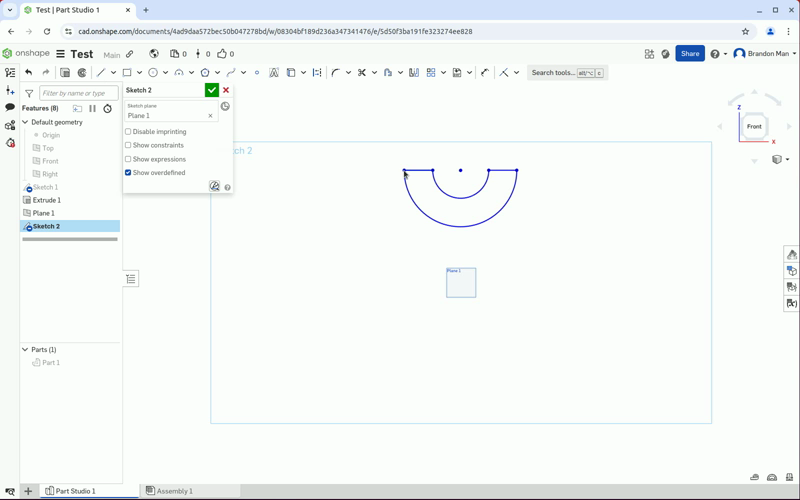
mouse_move(437, 209)
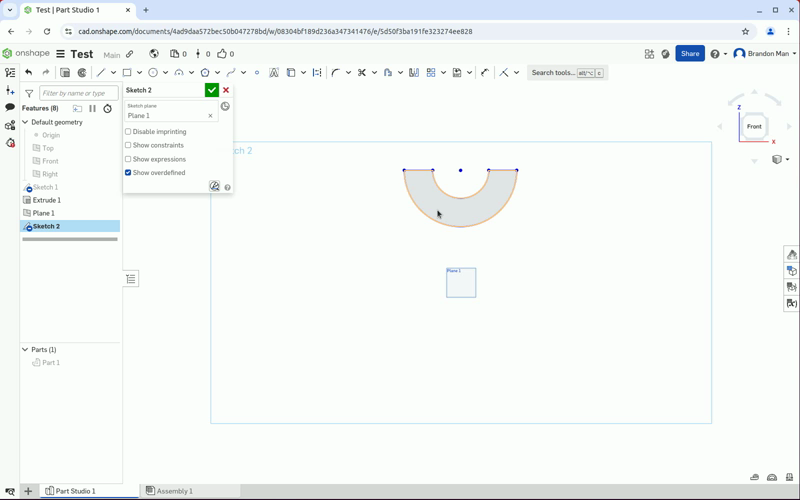
scroll(6)
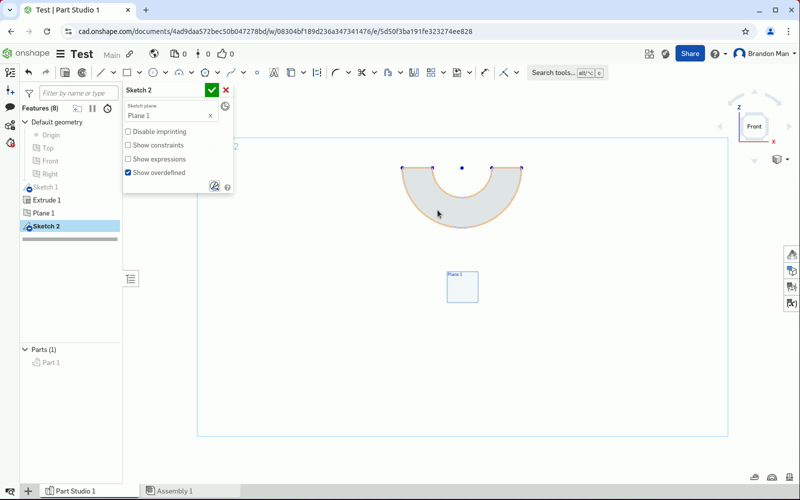
scroll(6)
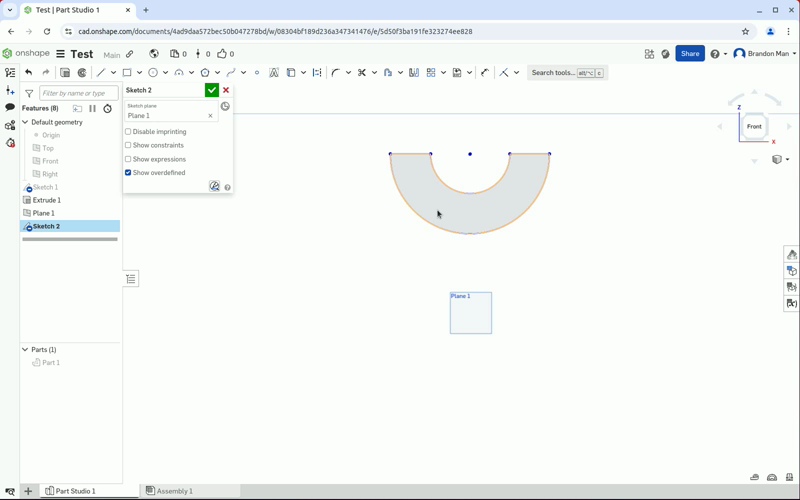
scroll(6)
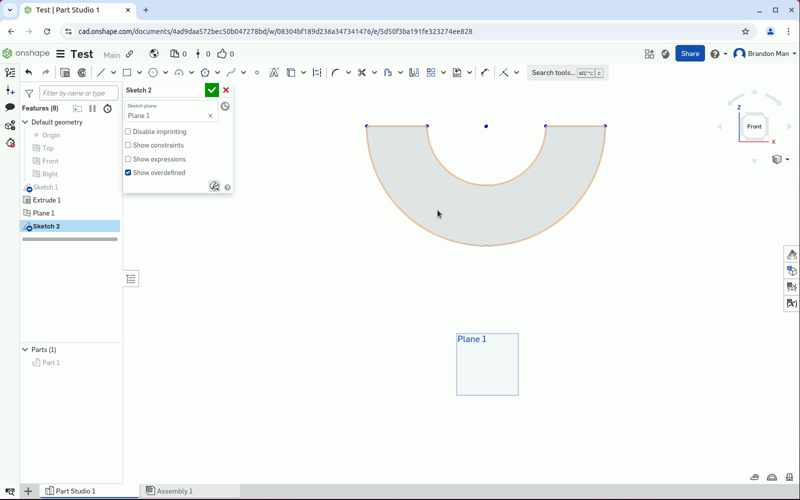
scroll(6)
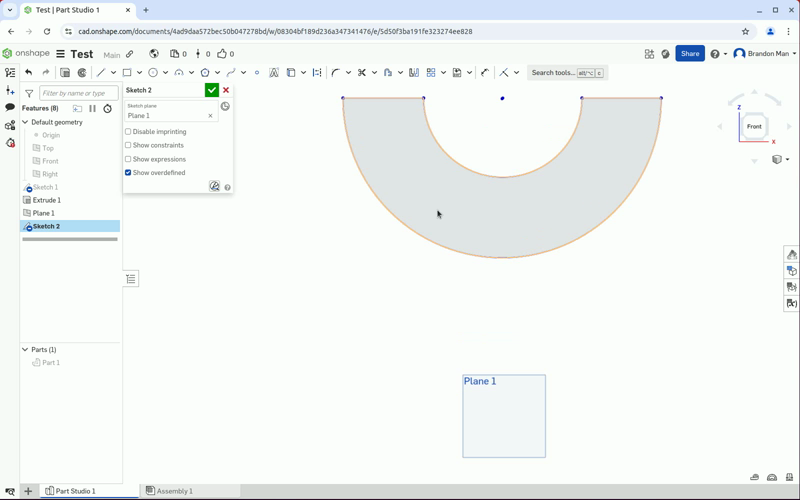
scroll(6)
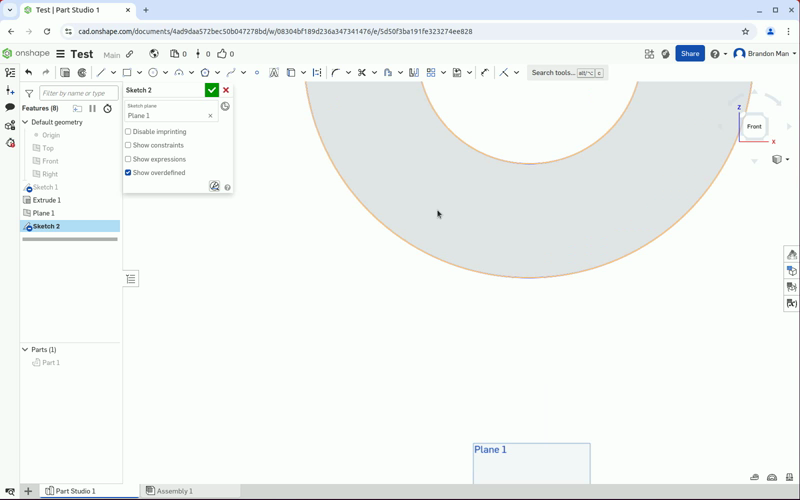
scroll(6)
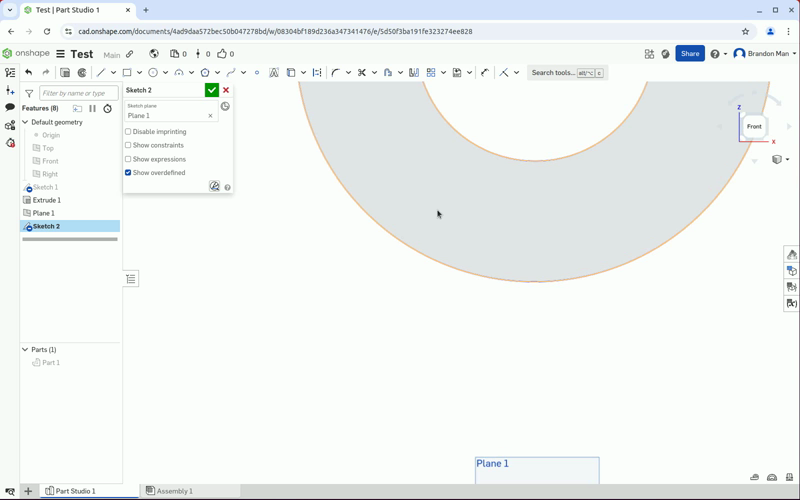
scroll(6)
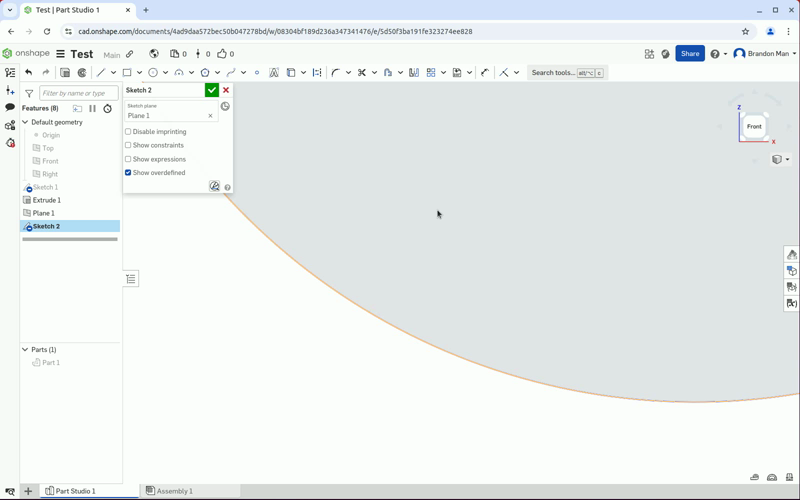
click(437, 209)
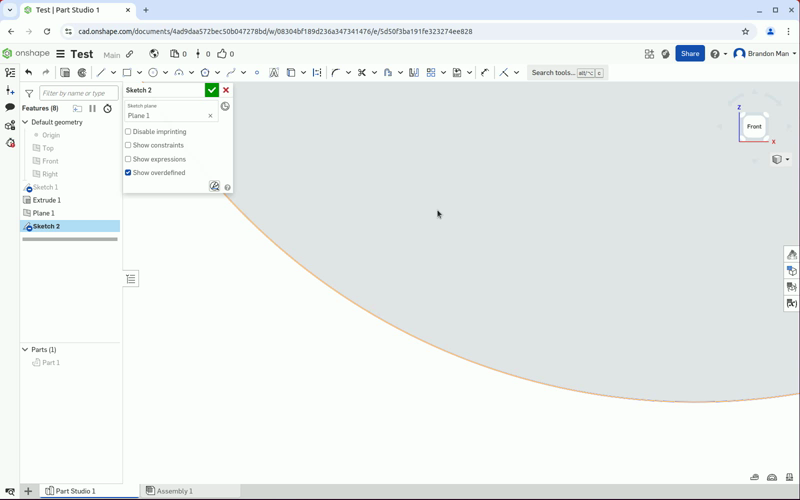
scroll(-6)
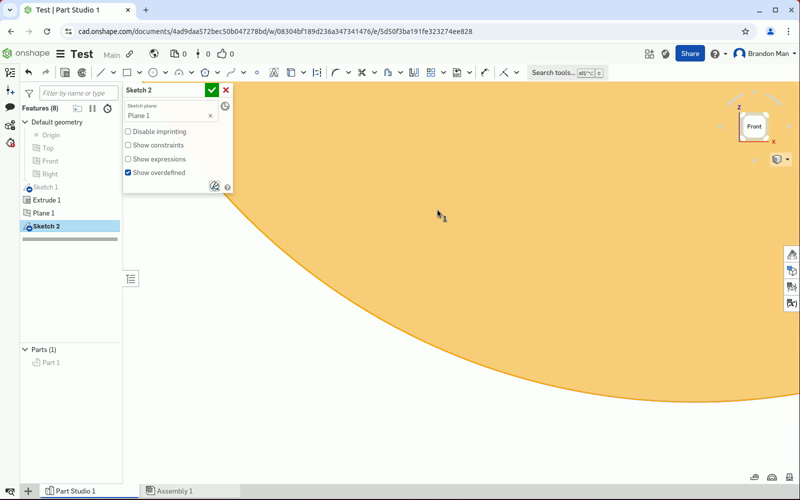
scroll(-6)
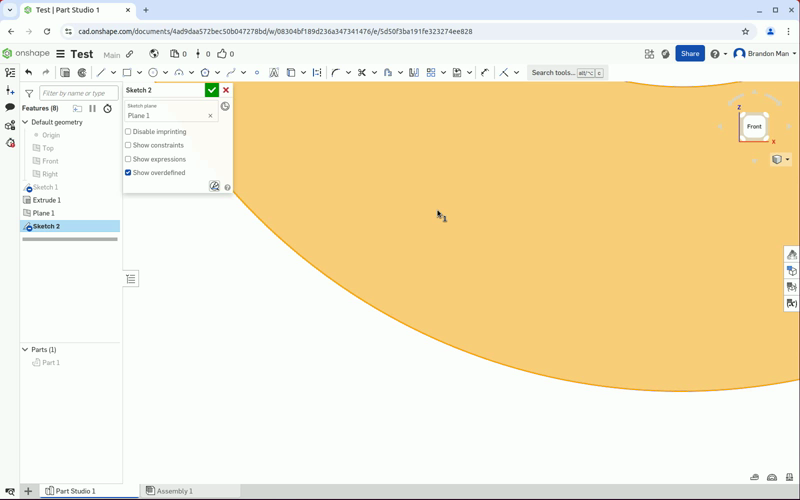
scroll(-6)
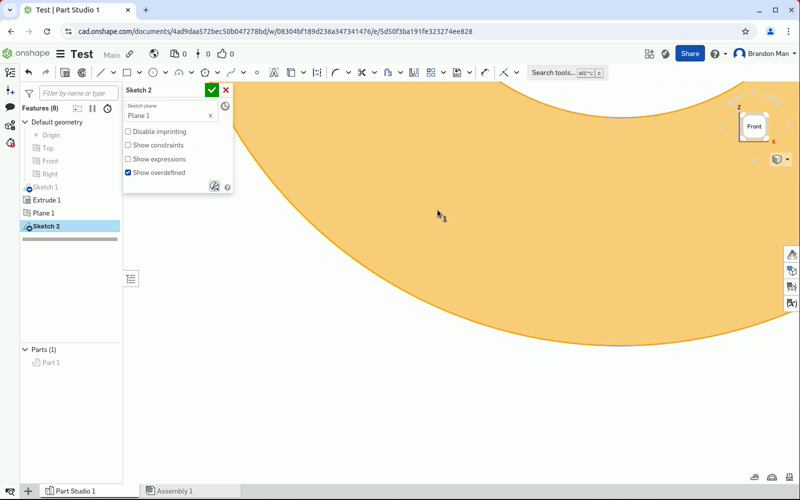
scroll(-6)
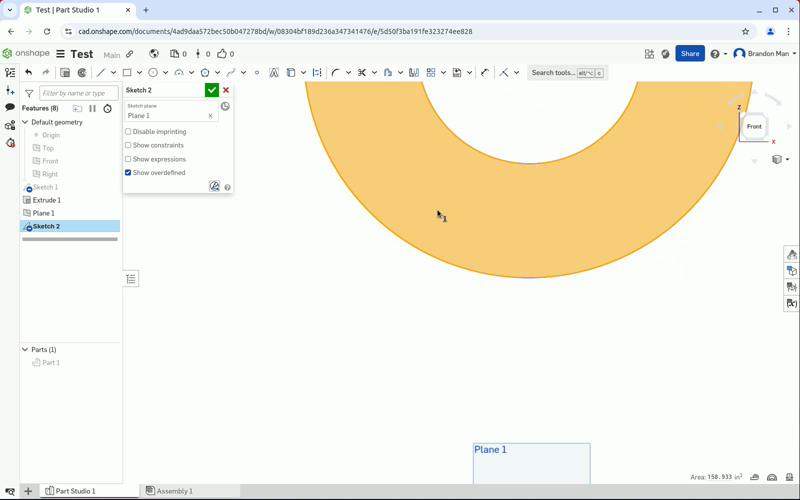
scroll(-6)
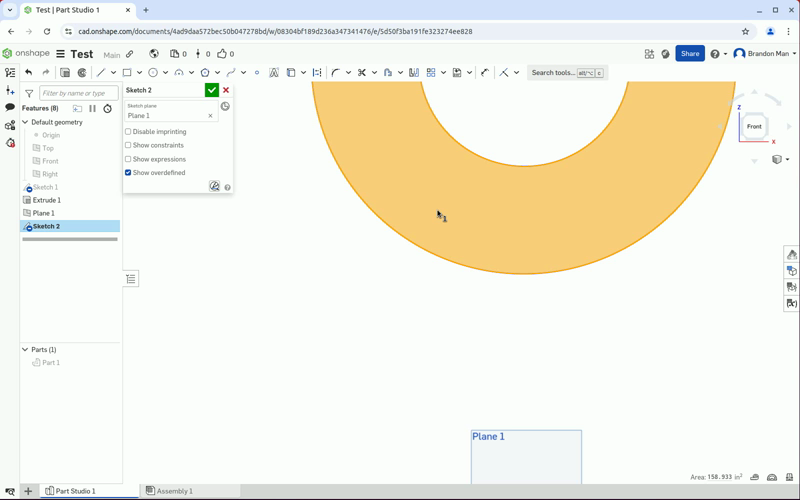
scroll(-6)
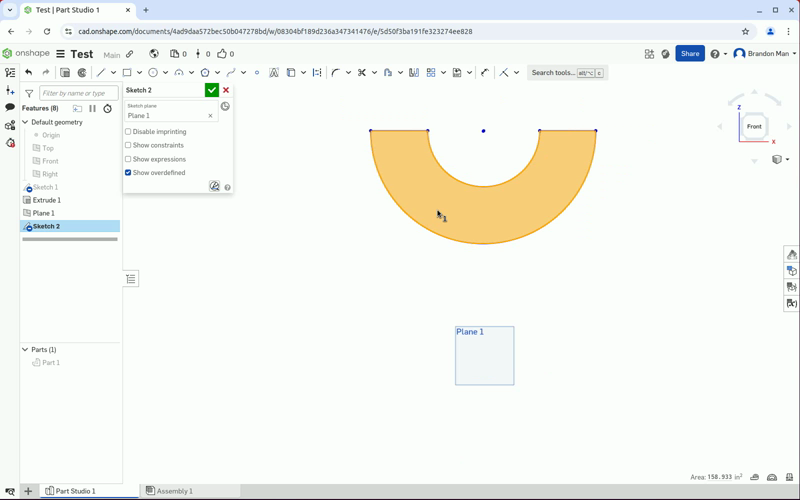
scroll(-6)
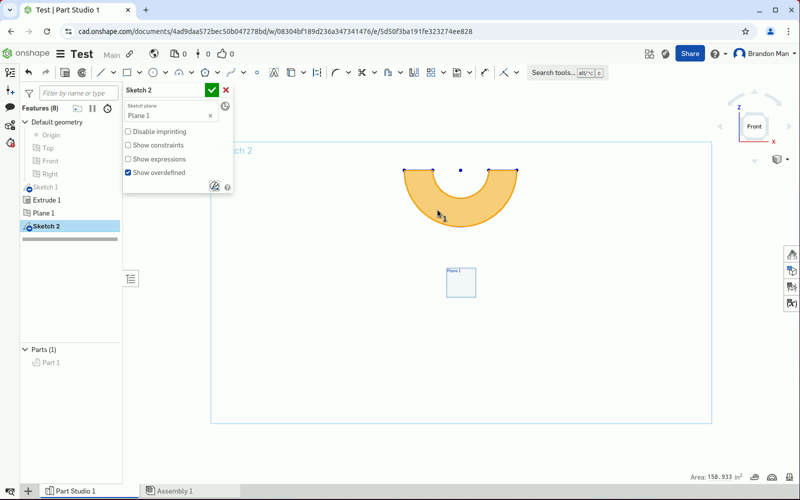
mouse_move(73, 352)
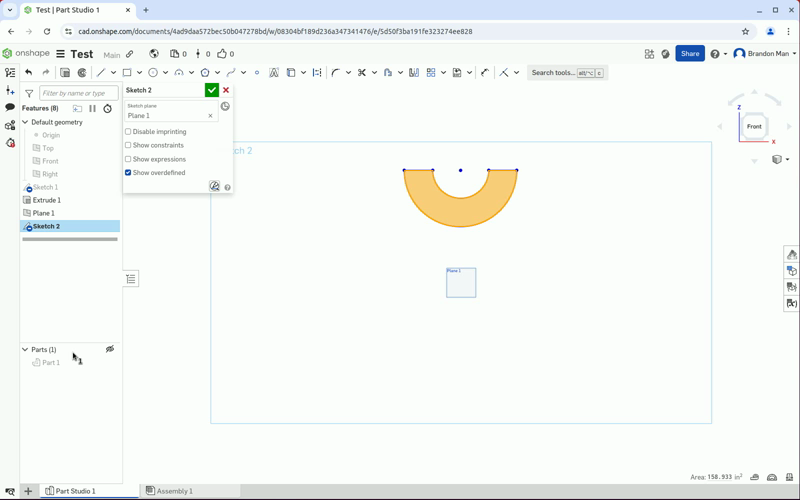
key(shift+y)
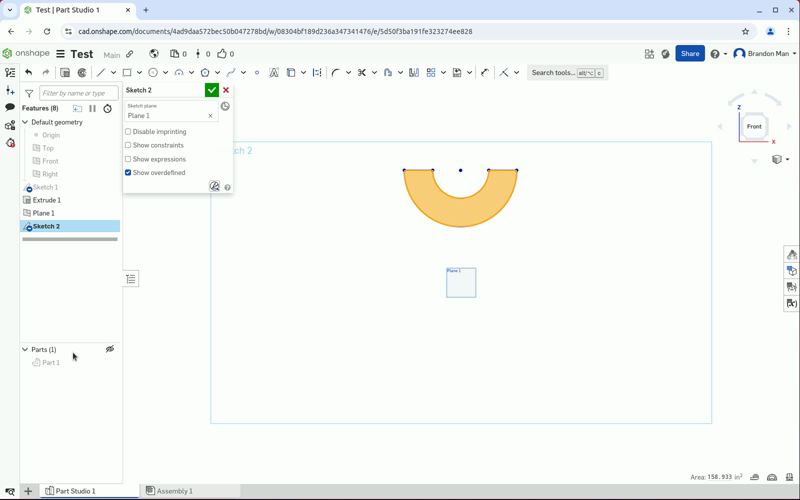
key(shift+e)
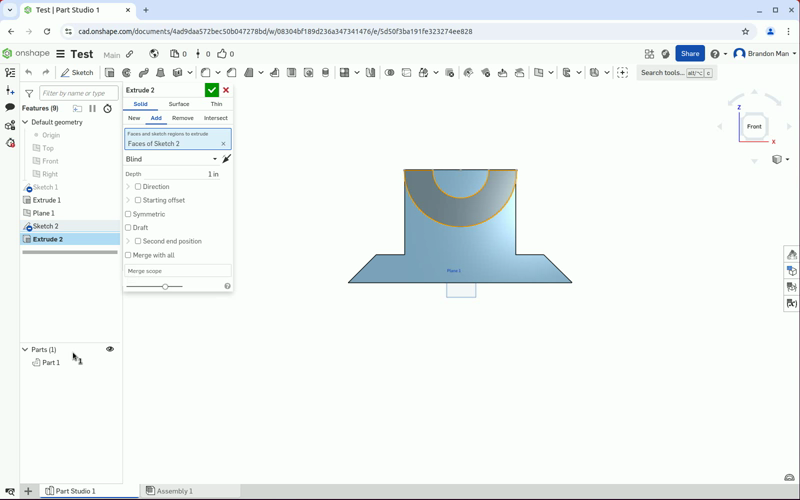
mouse_move(143, 106)
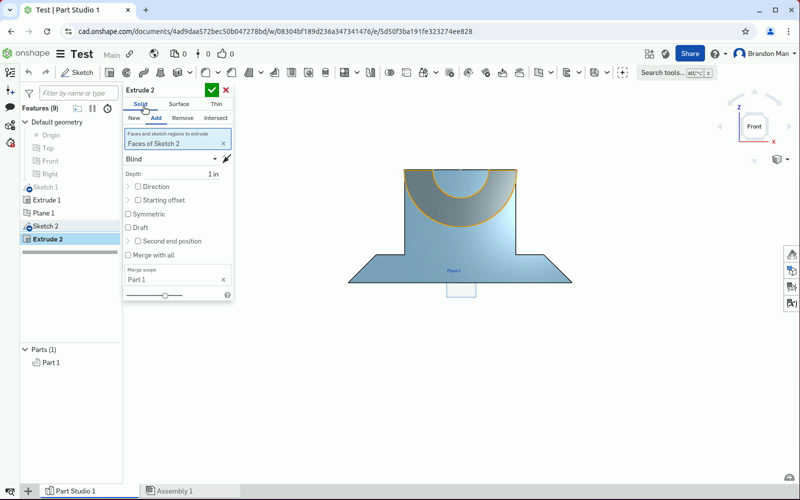
click(143, 106)
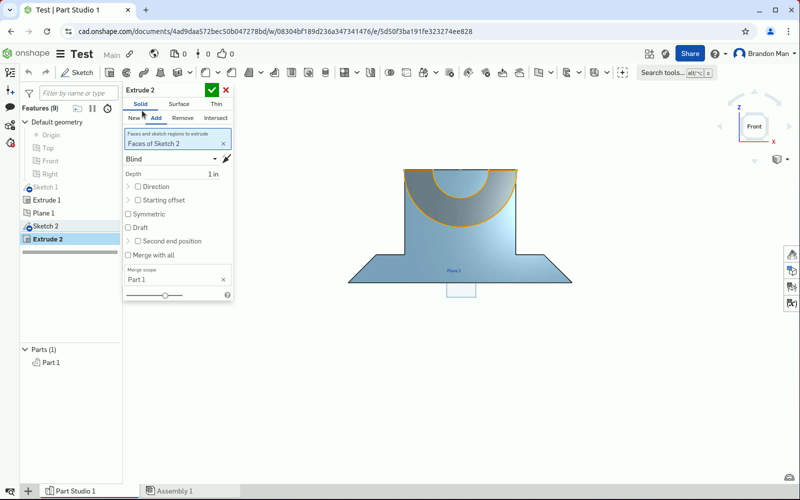
mouse_move(137, 120)
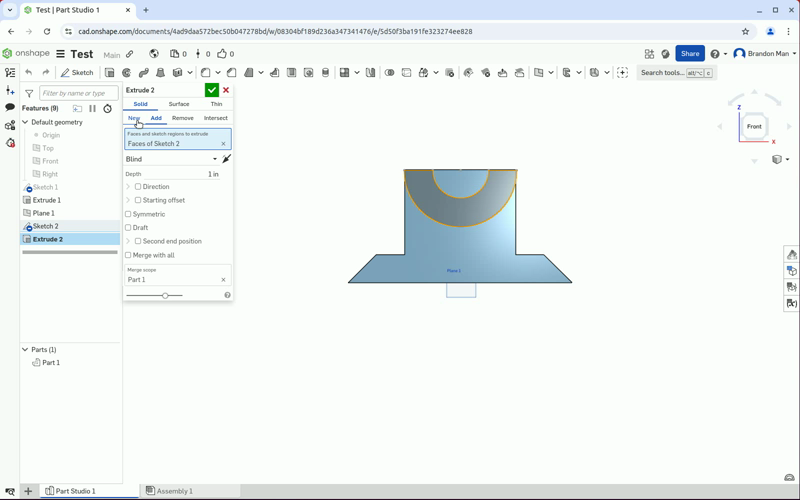
click(137, 120)
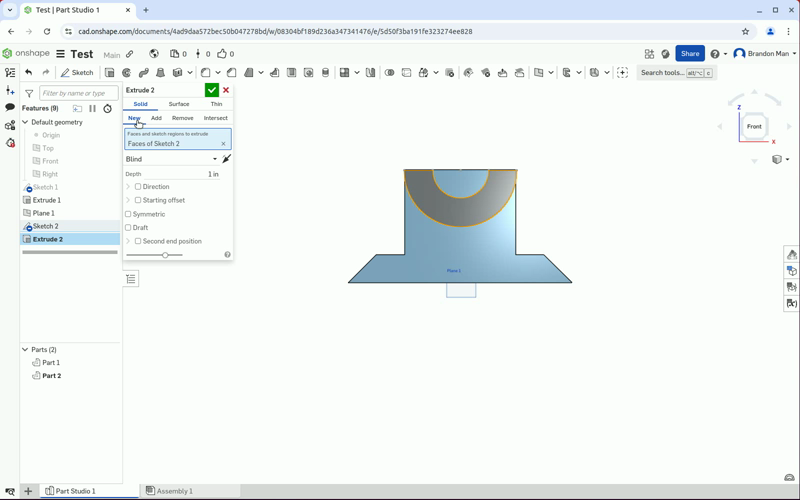
key(tab, 4)
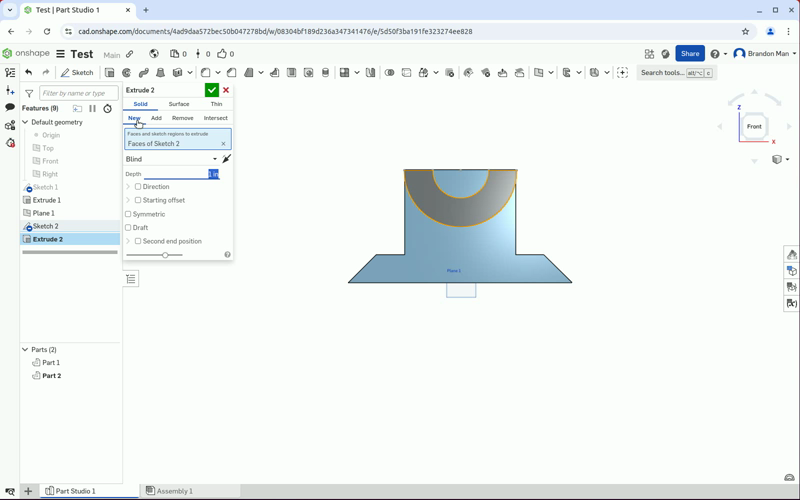
text(5.777)
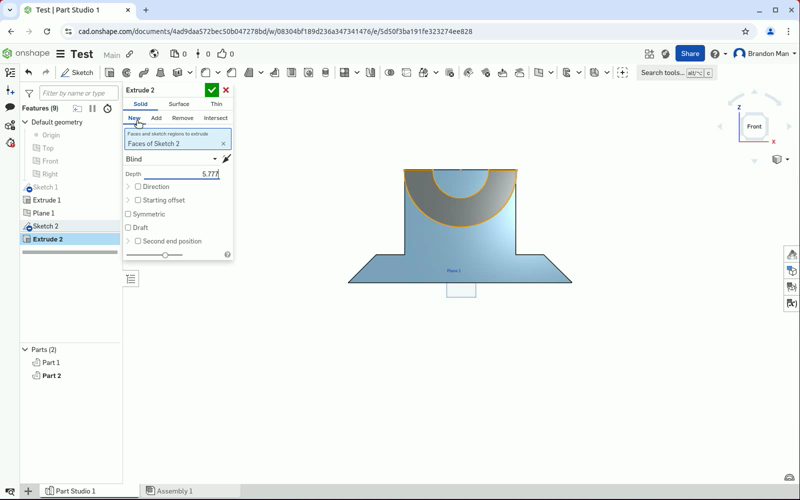
key(enter)
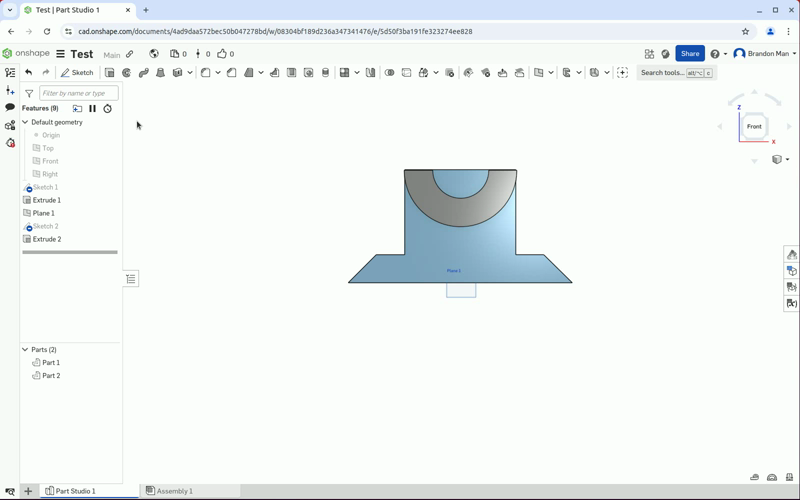
key(shift+h)
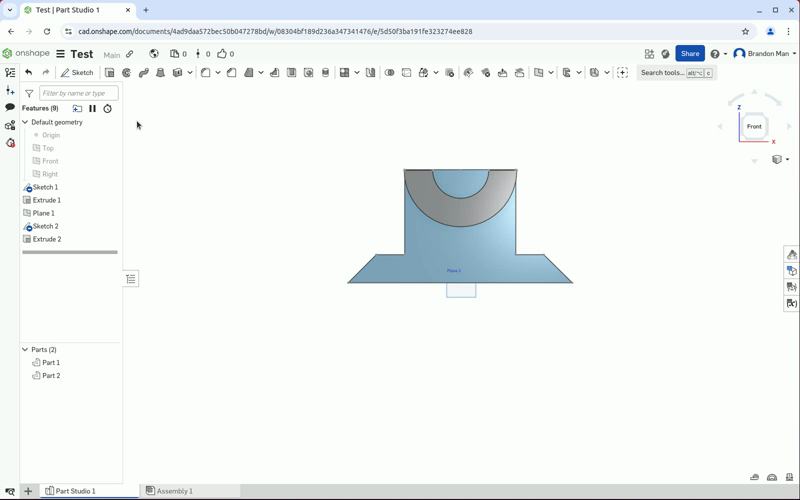
key(shift+h)
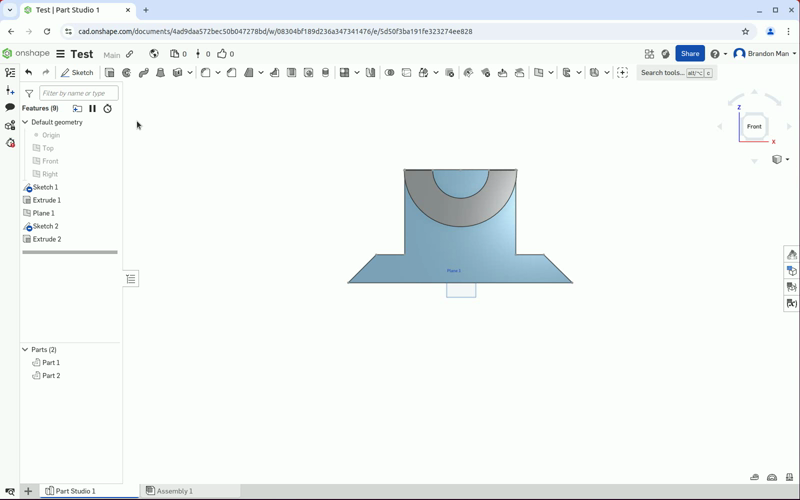
key(shift+7)
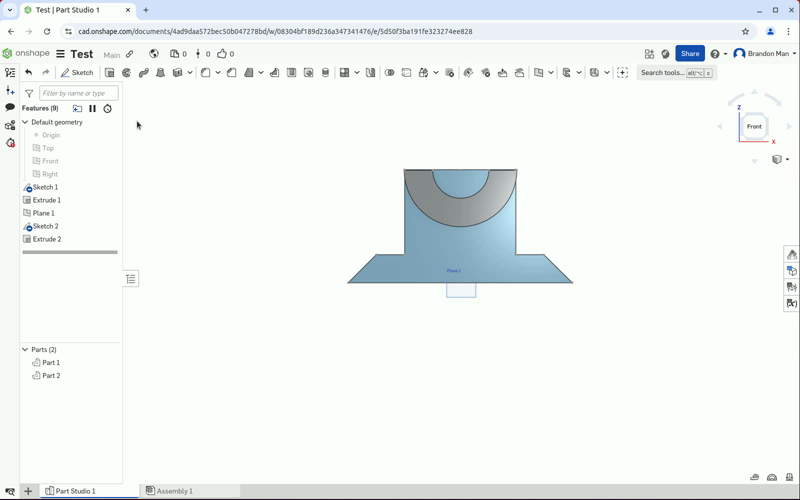
key(left, 2)
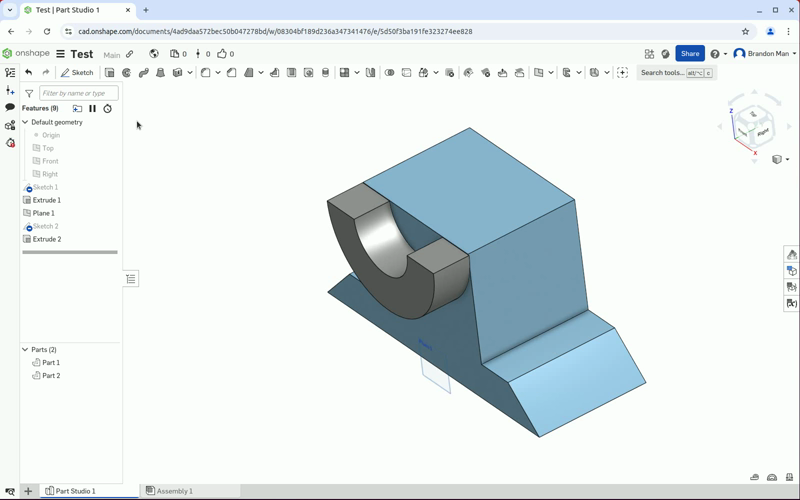
key(down, 2)
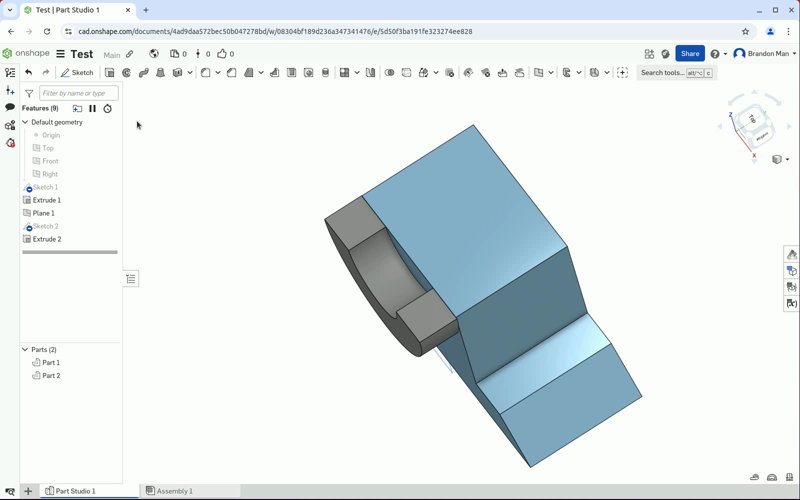
key(up, 2)
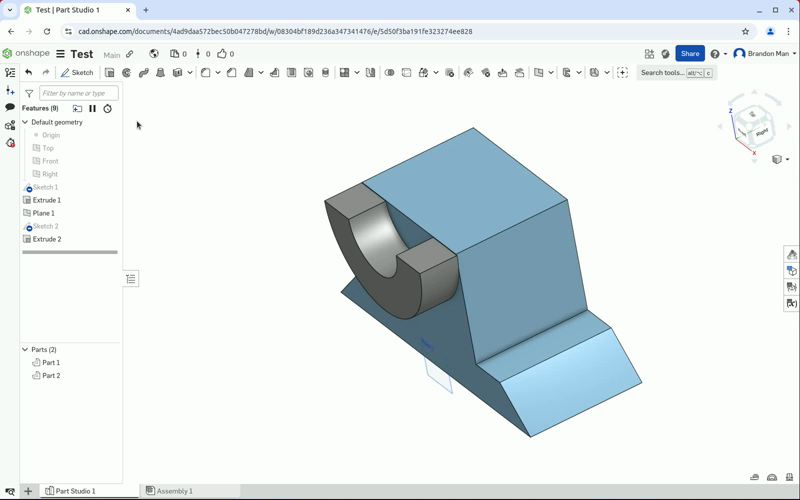
key(right, 2)
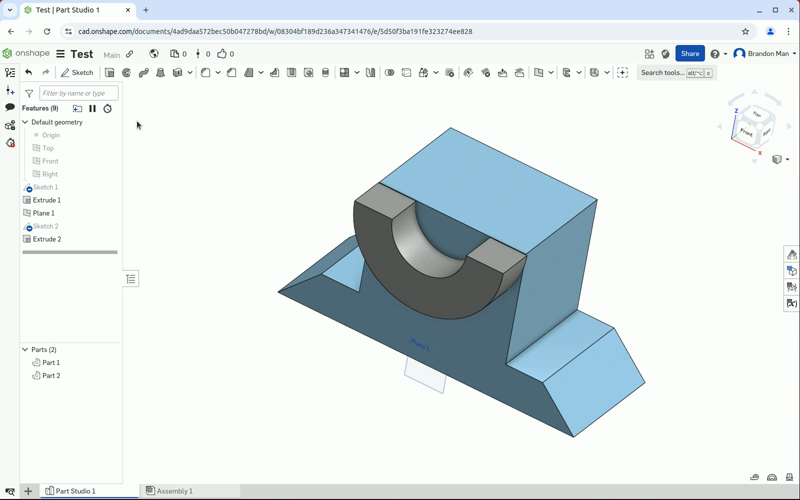
mouse_move(73, 189)
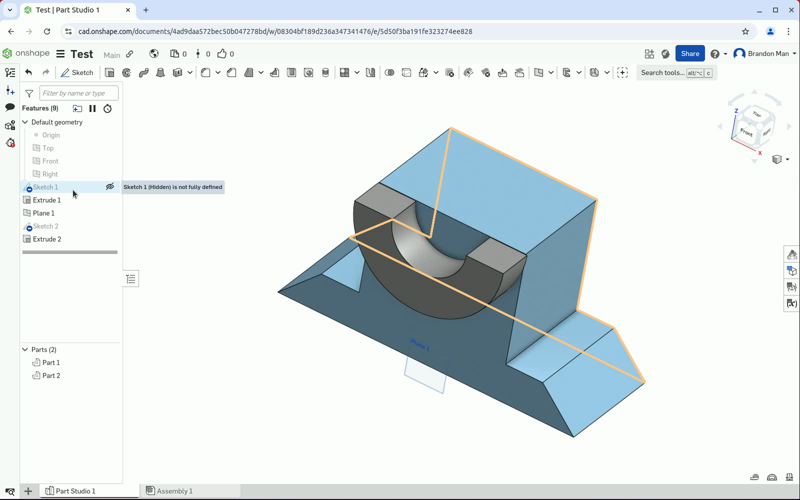
click(73, 189)